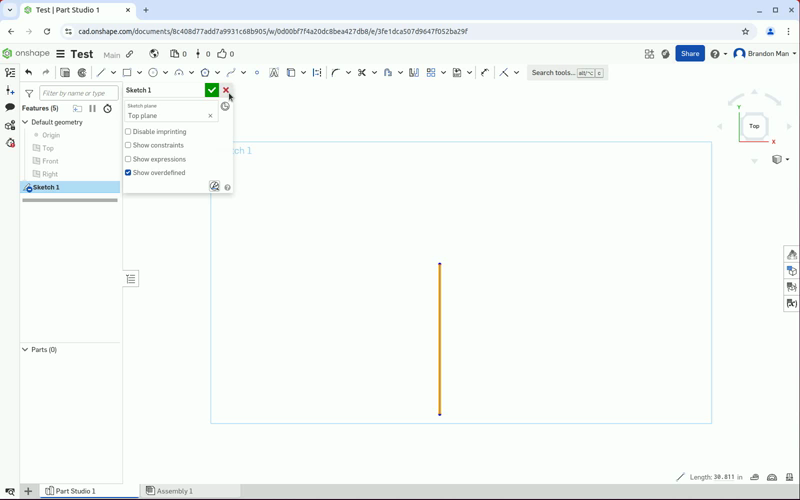
key(shift+h)
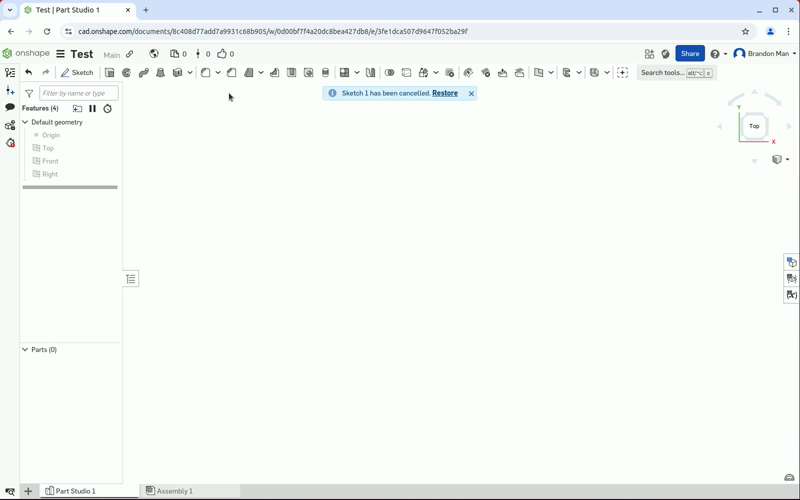
mouse_move(73, 352)
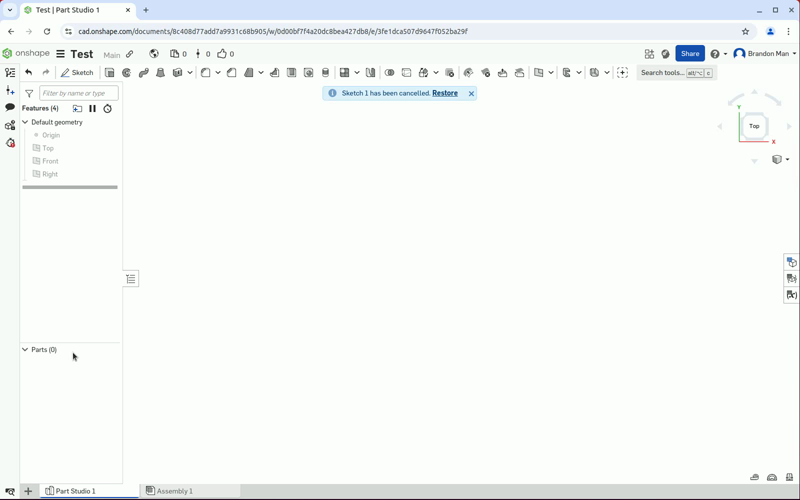
key(y)
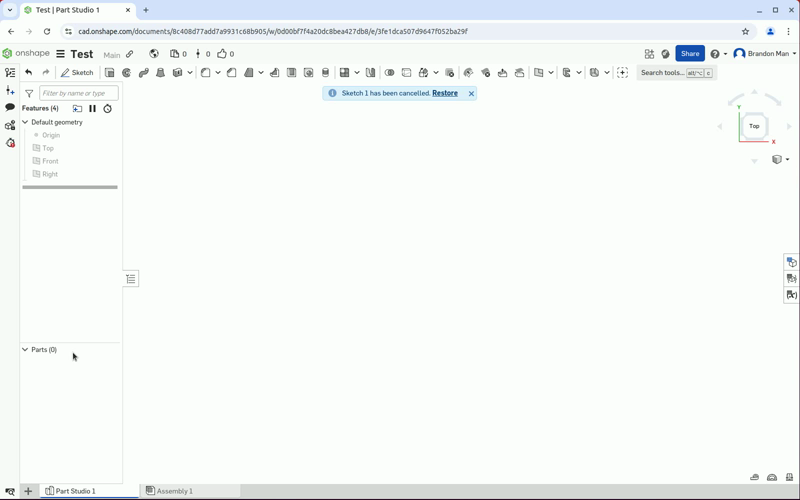
key(shift+p)
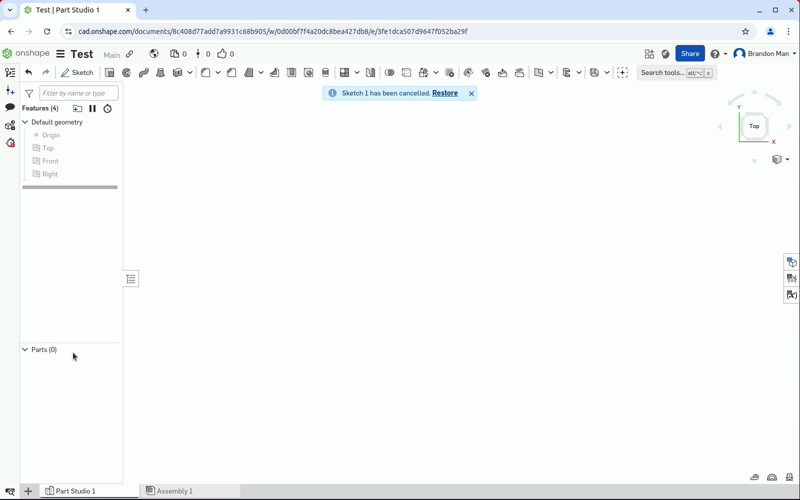
key(space)
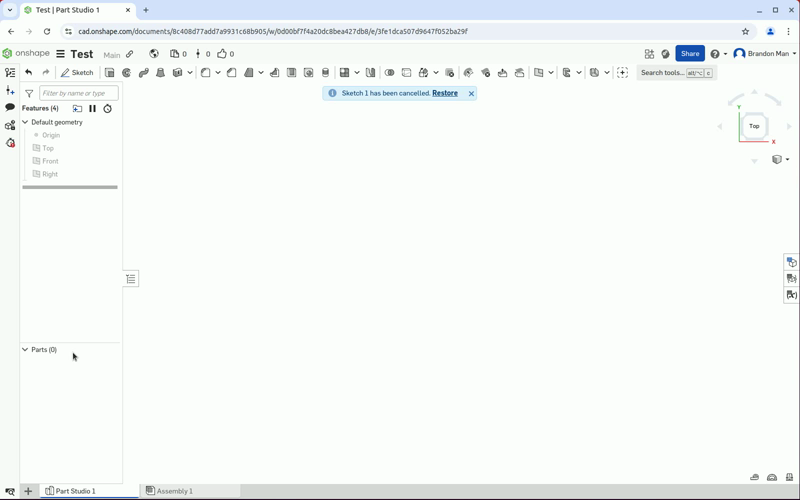
key_down(shift)
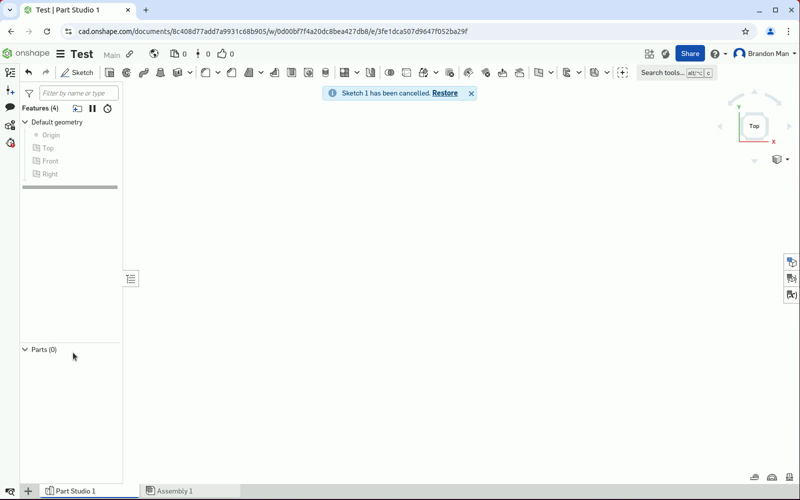
key(up)
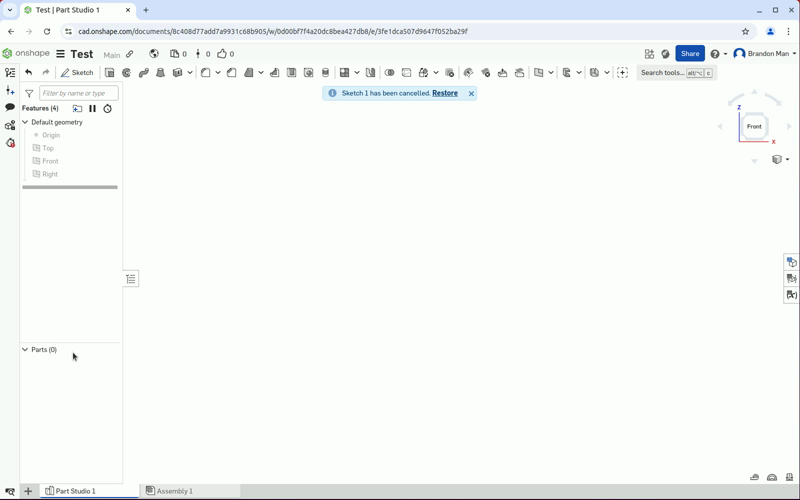
key_up(shift)
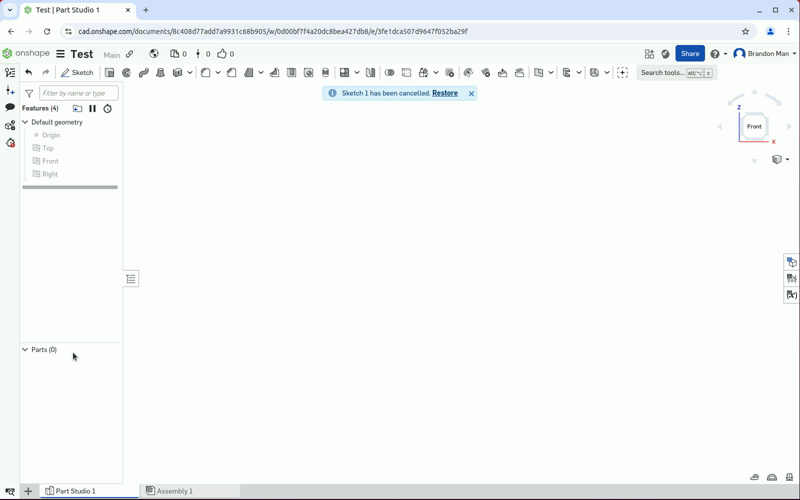
mouse_move(73, 352)
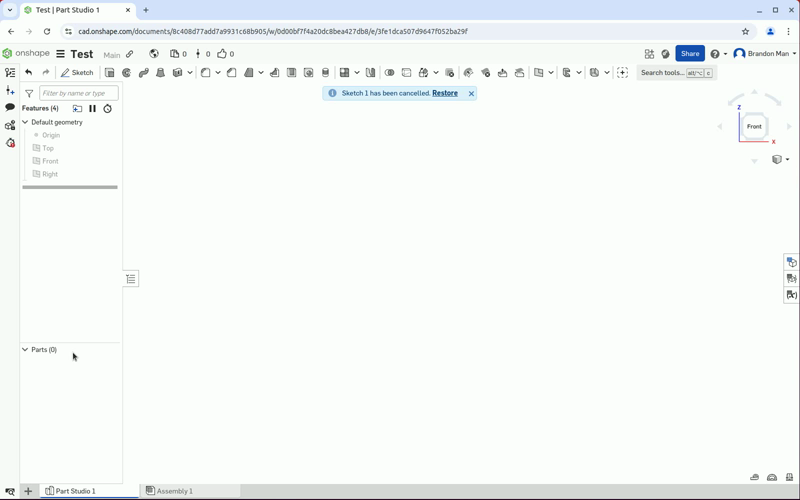
key(shift+y)
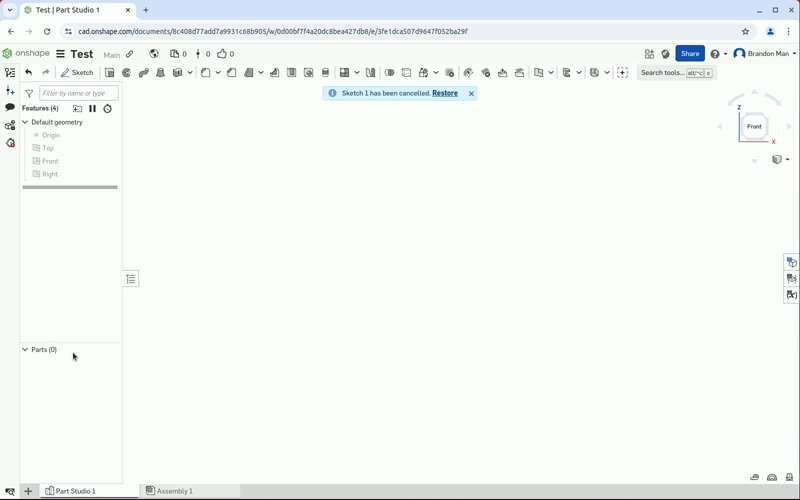
key(shift+s)
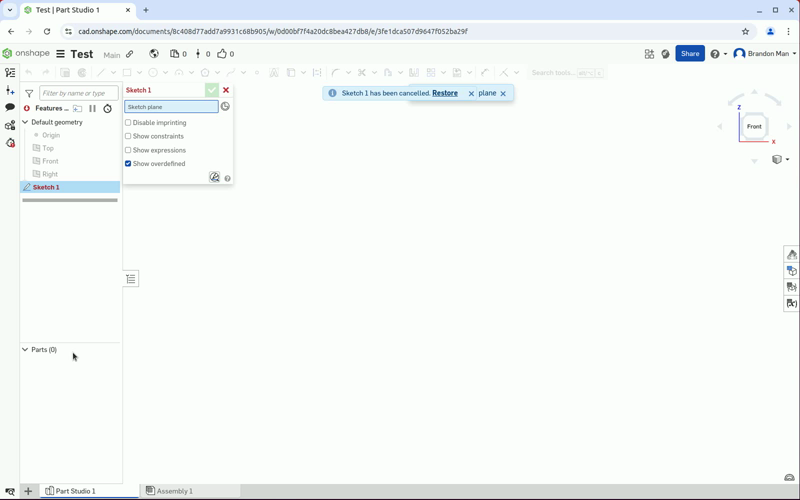
mouse_move(73, 163)
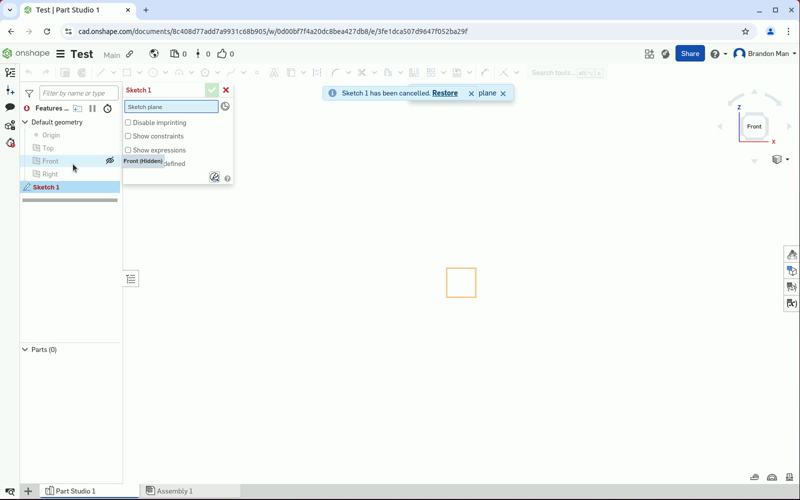
click(73, 163)
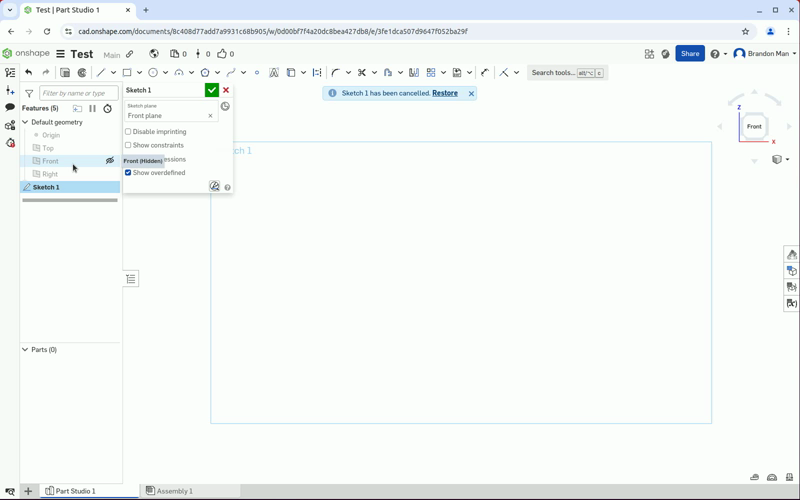
mouse_move(73, 352)
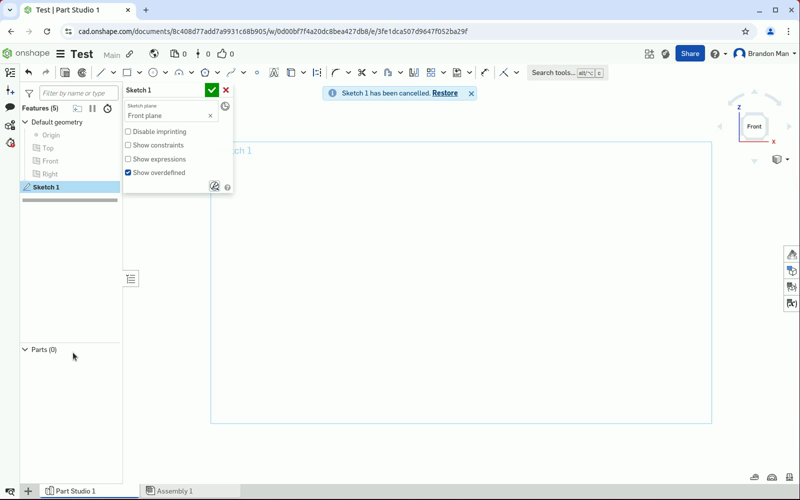
key(y)
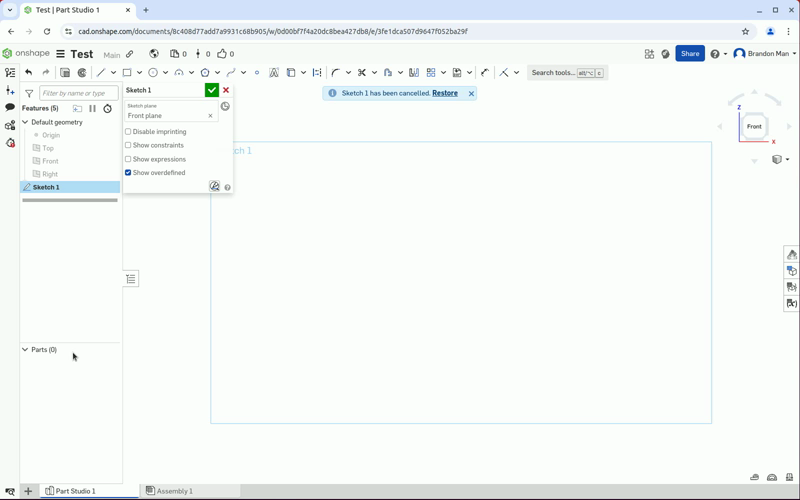
key(c)
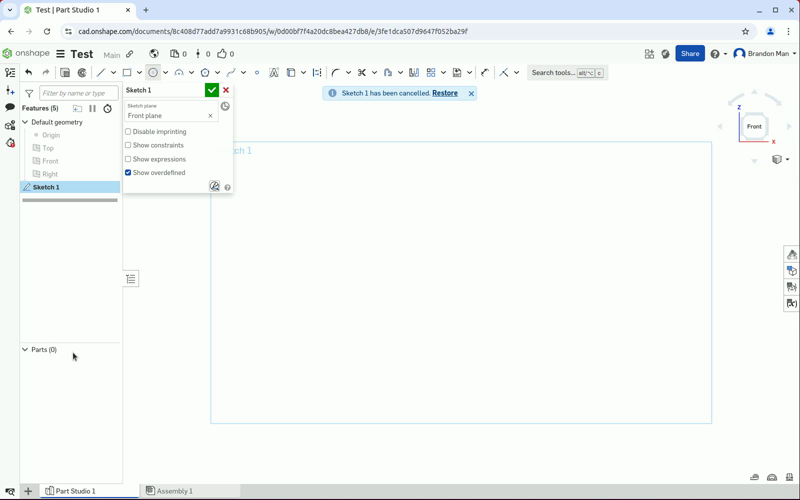
key_down(shift)
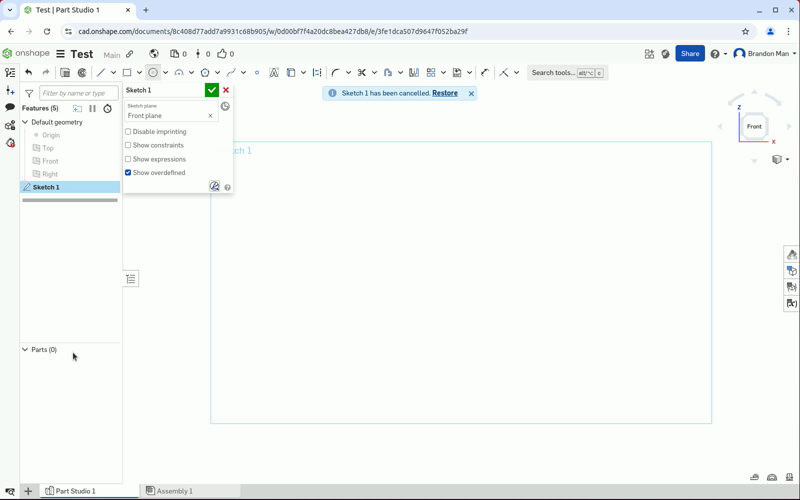
mouse_move(461, 282)
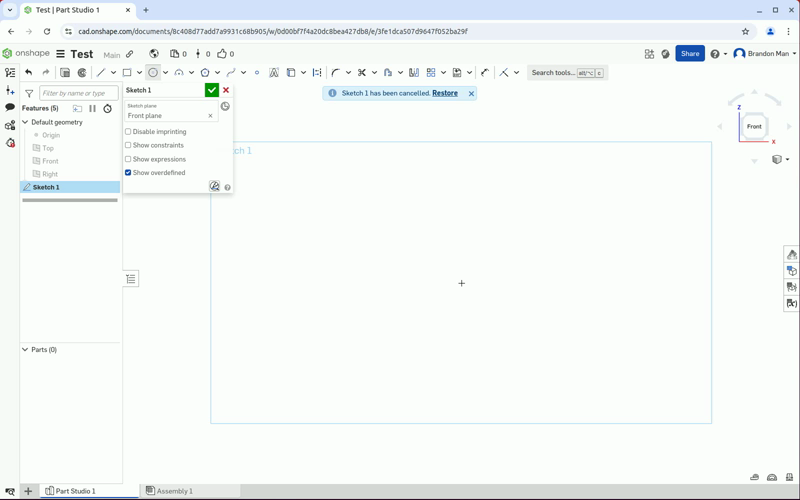
click(461, 282)
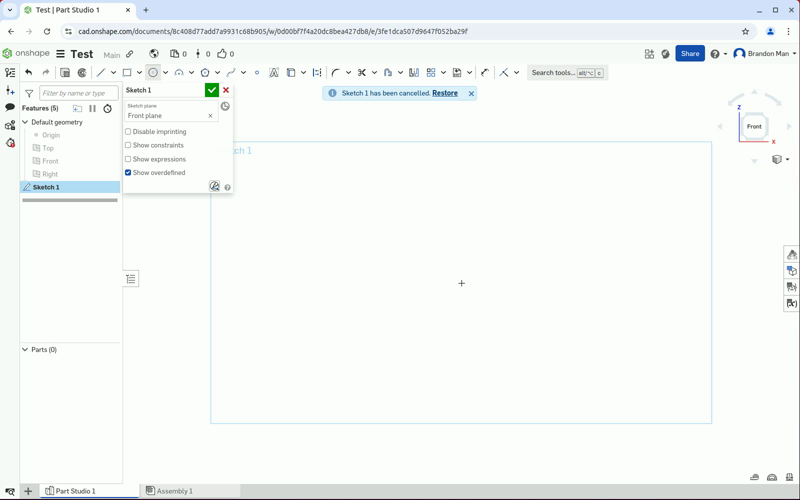
key_up(shift)
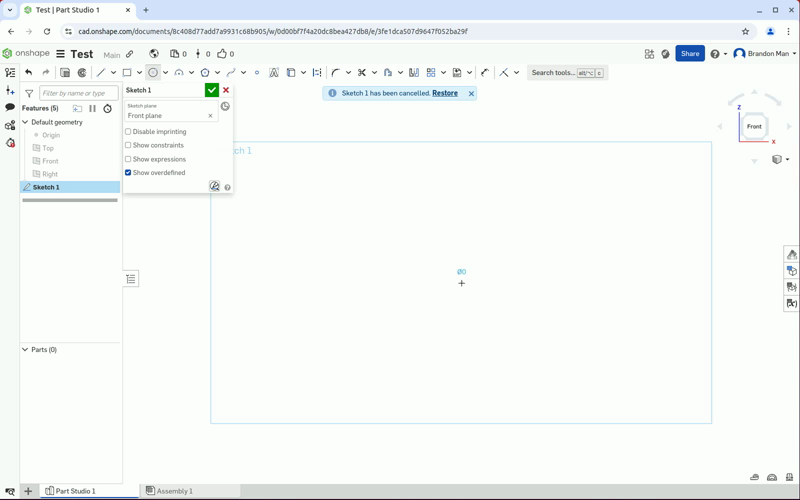
mouse_move(511, 282)
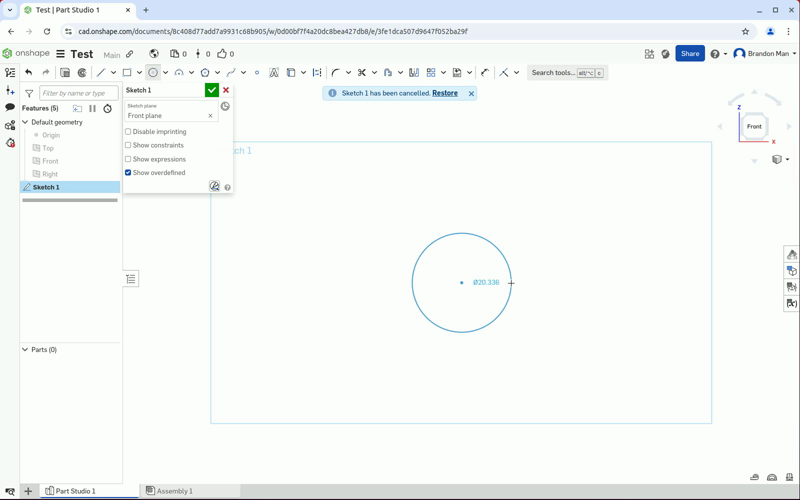
click(511, 282)
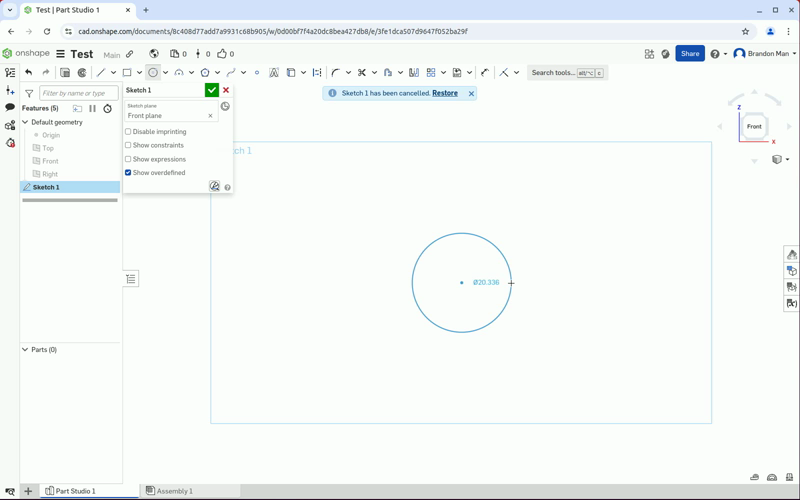
key(esc)
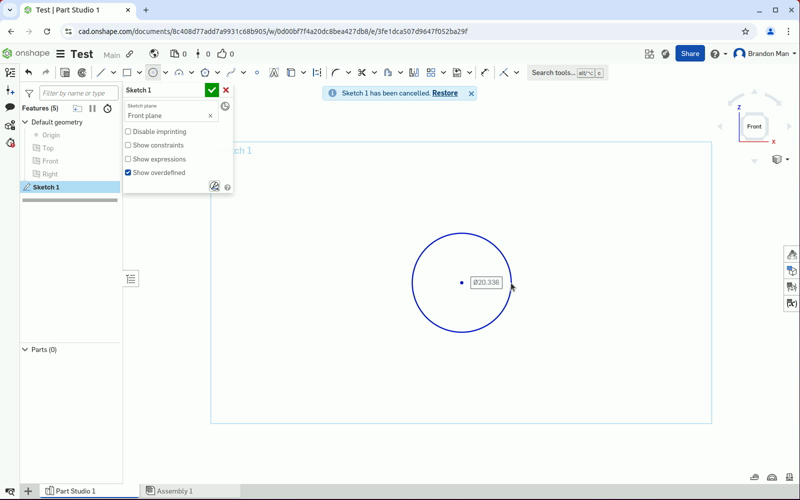
key(c)
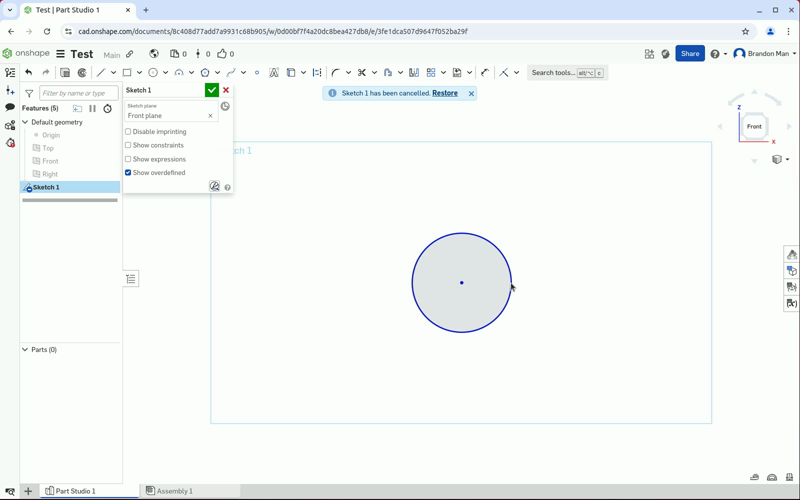
key_down(shift)
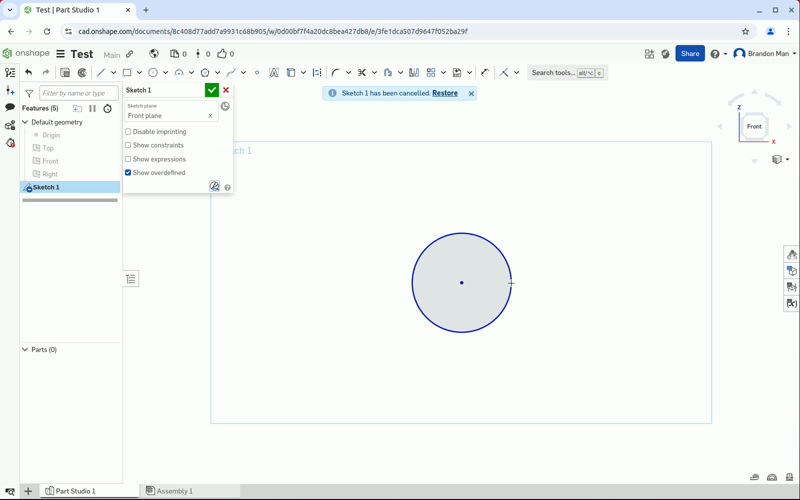
mouse_move(461, 282)
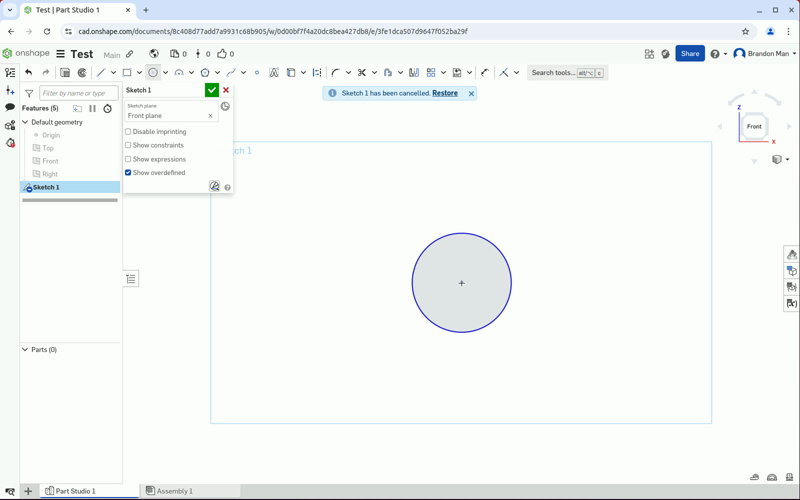
click(461, 282)
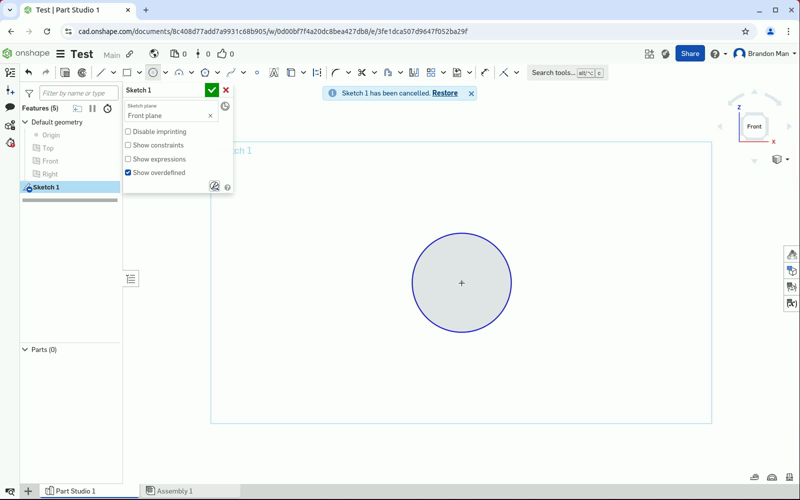
key_up(shift)
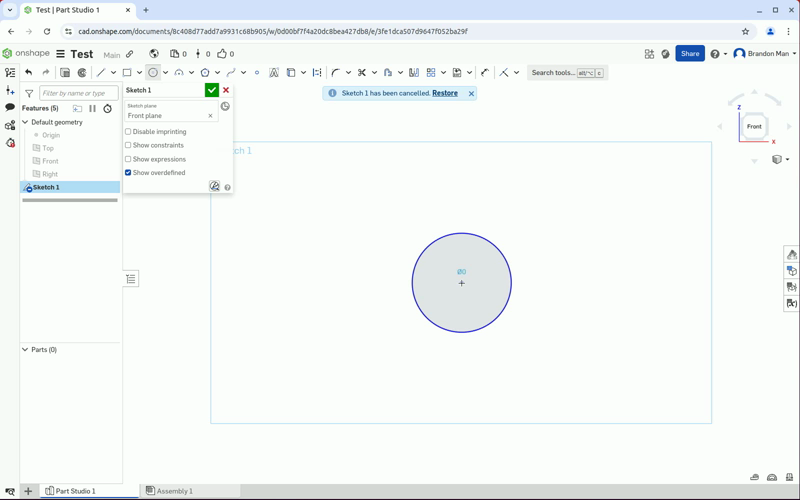
mouse_move(464, 282)
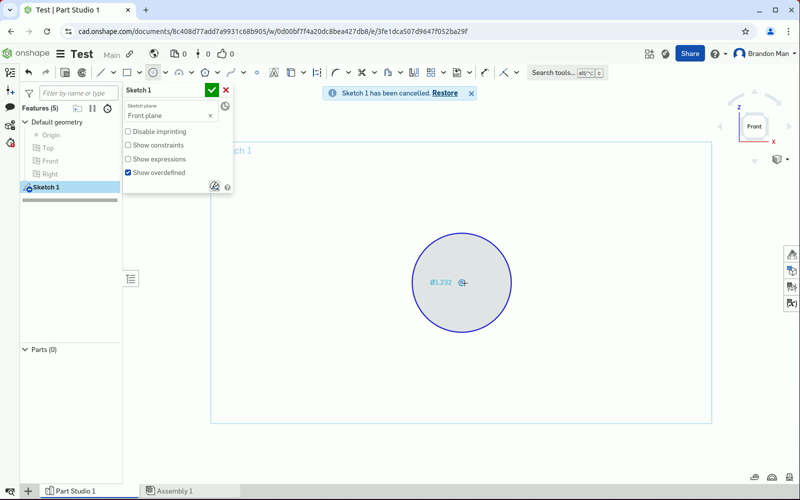
scroll(6)
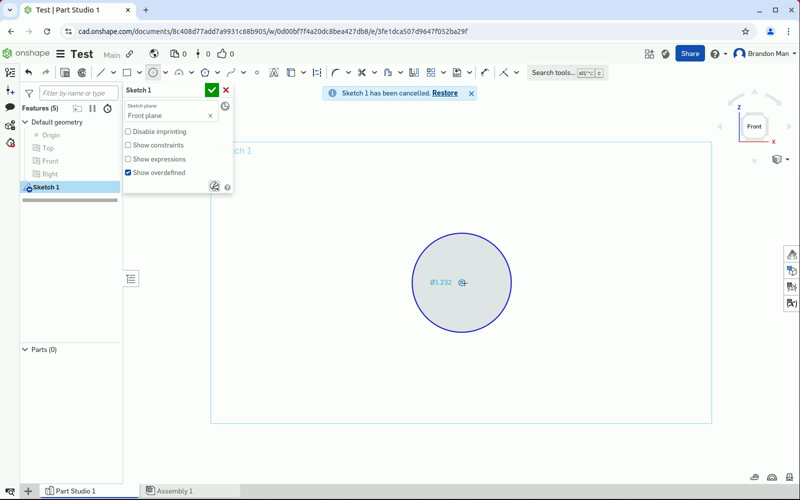
scroll(6)
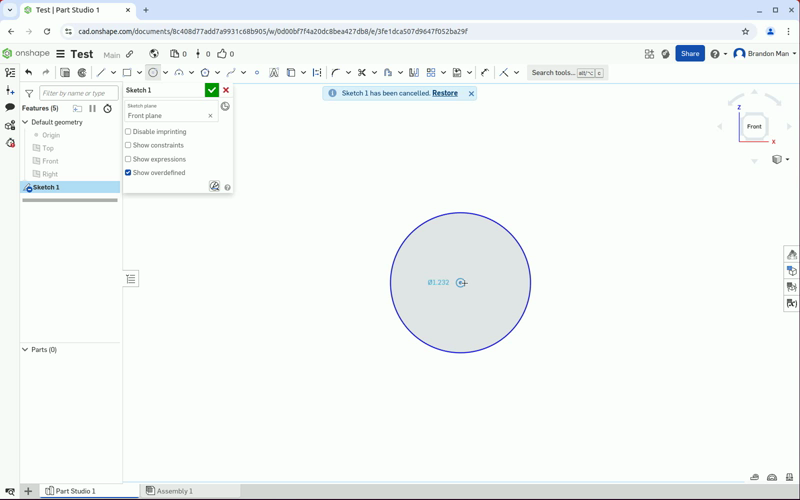
scroll(6)
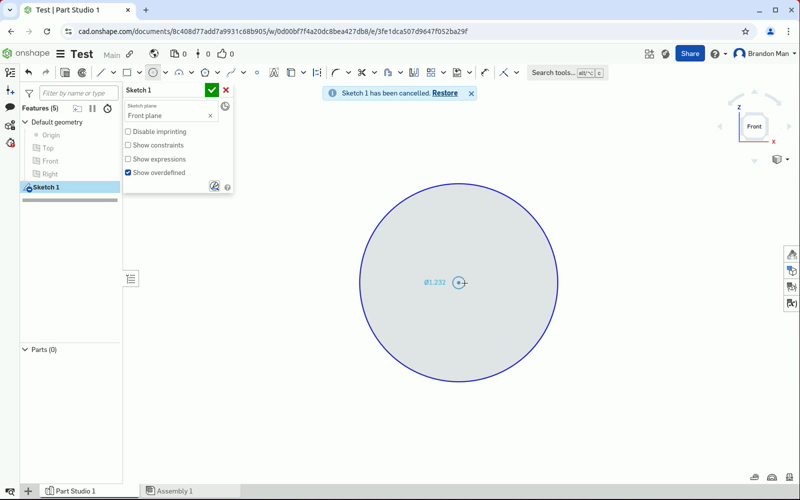
scroll(6)
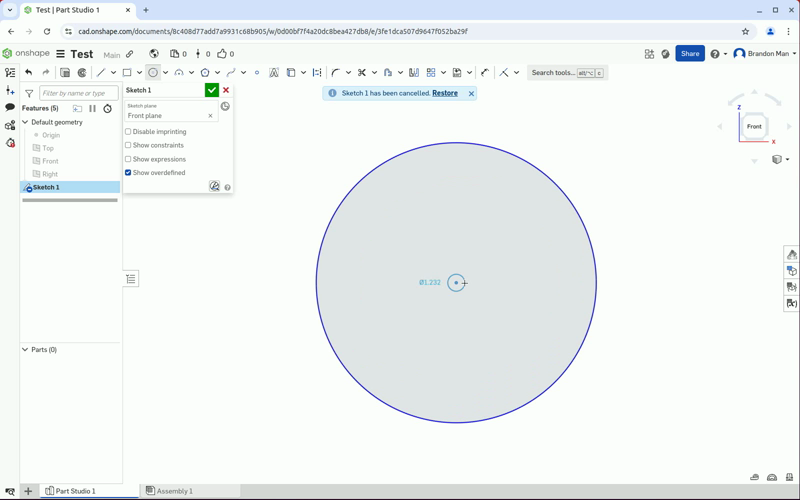
scroll(6)
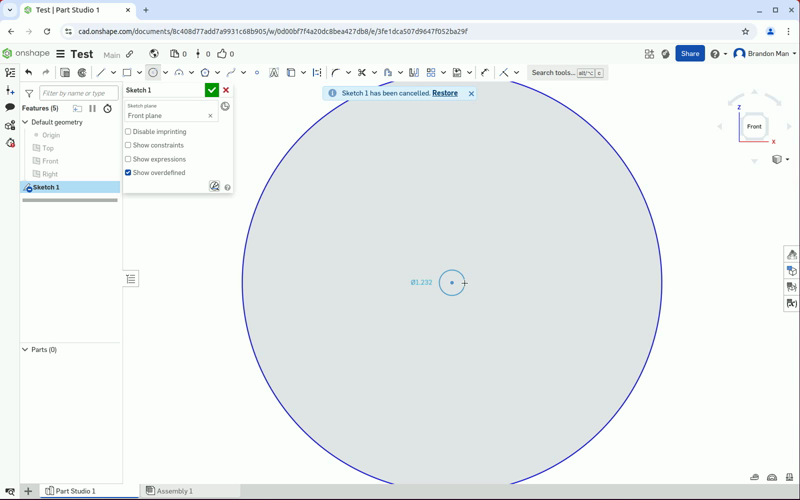
scroll(6)
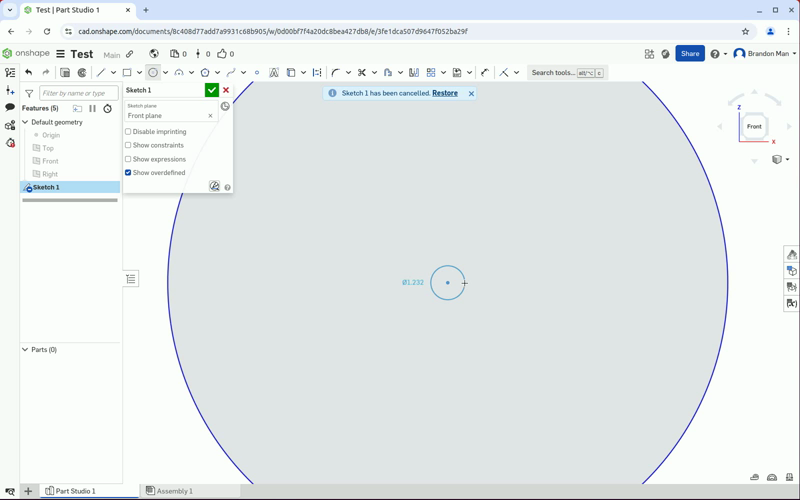
scroll(6)
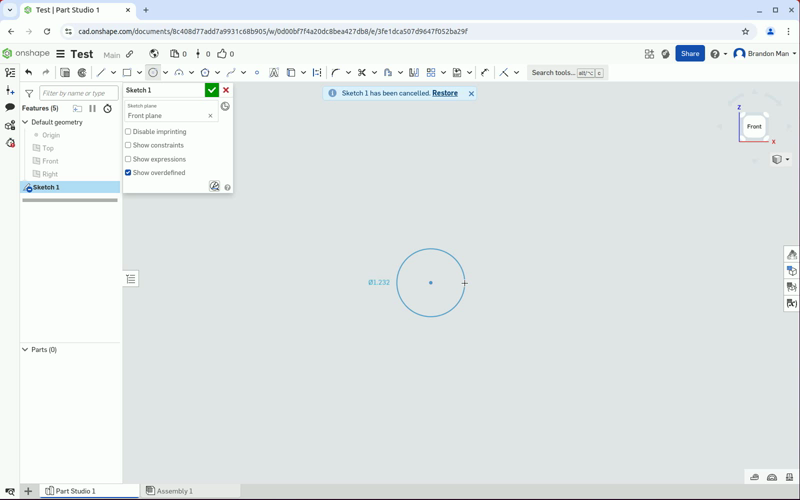
click(464, 282)
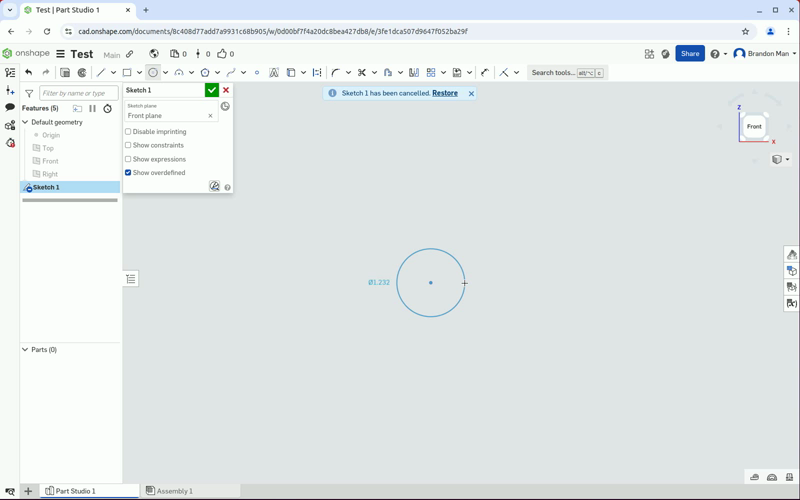
scroll(-6)
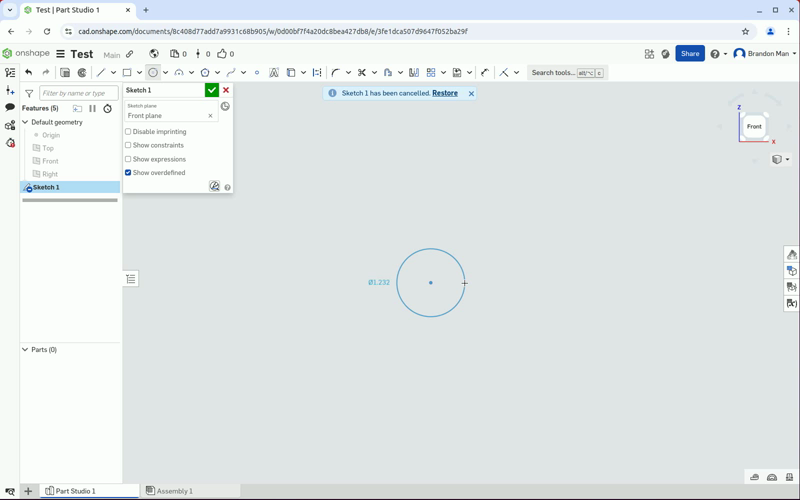
scroll(-6)
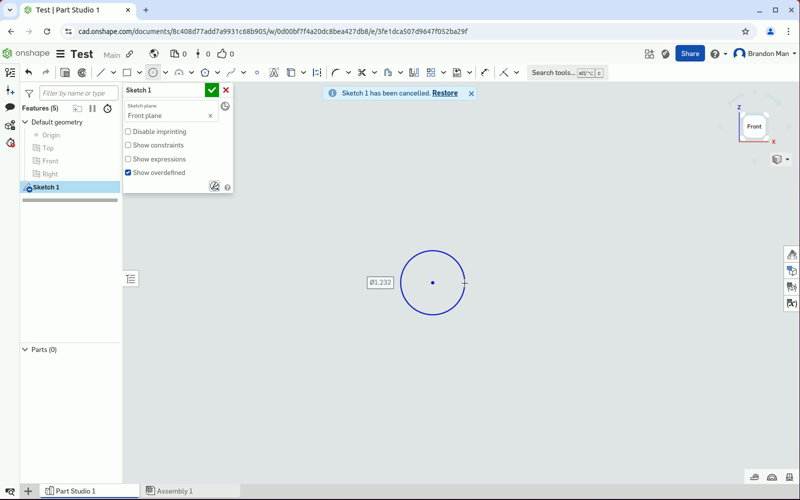
scroll(-6)
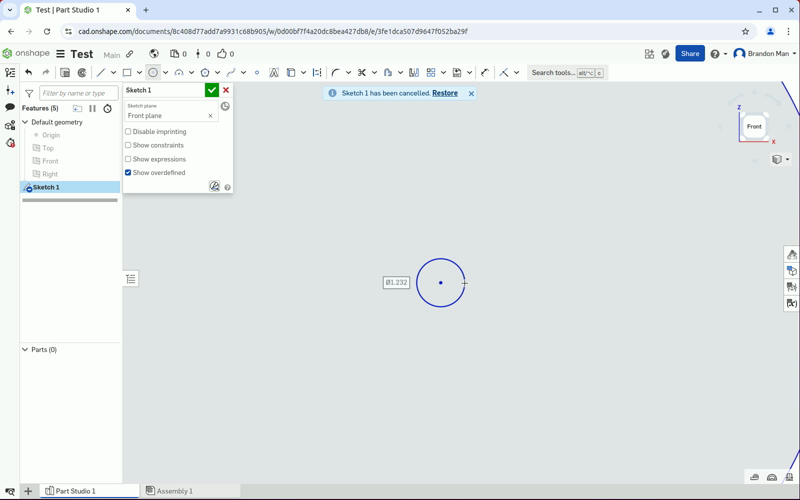
scroll(-6)
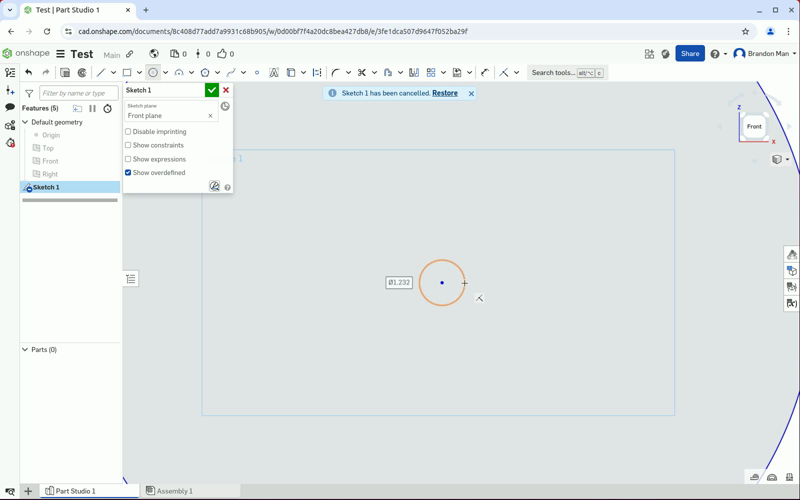
scroll(-6)
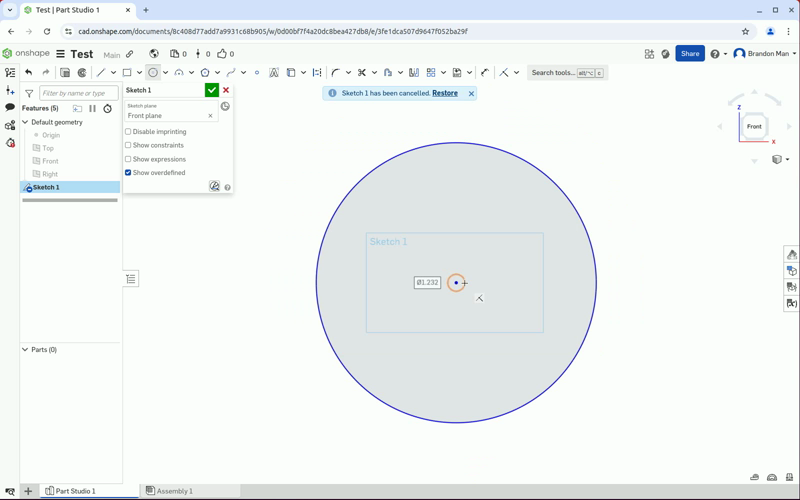
scroll(-6)
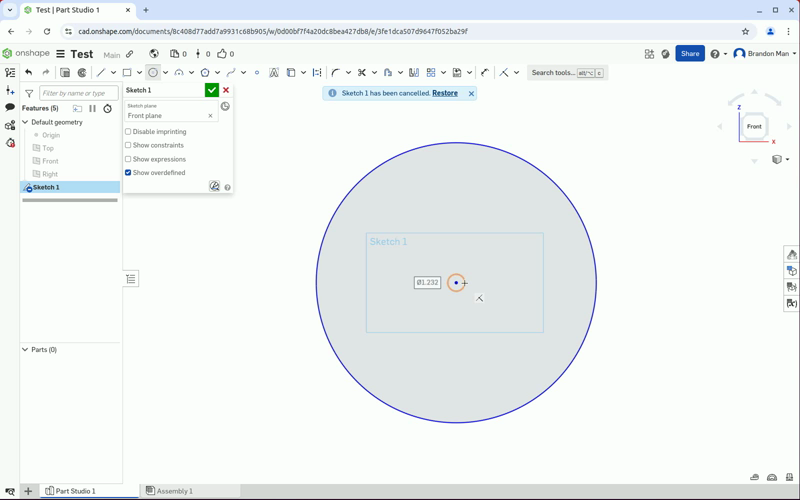
scroll(-6)
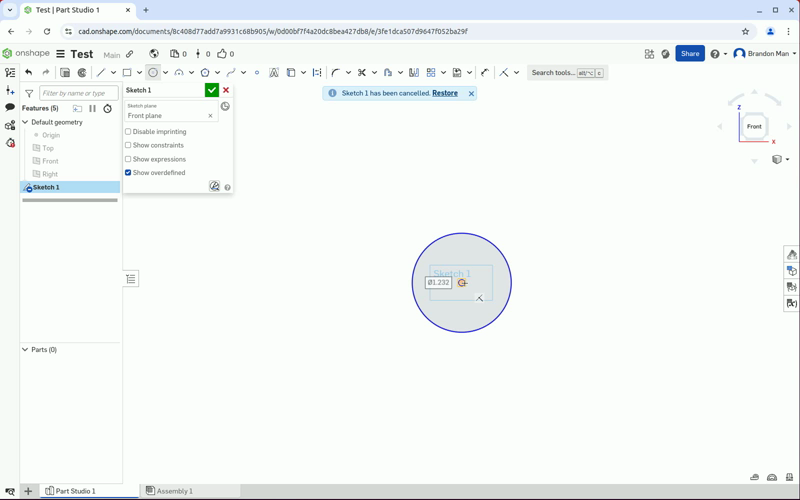
key(esc)
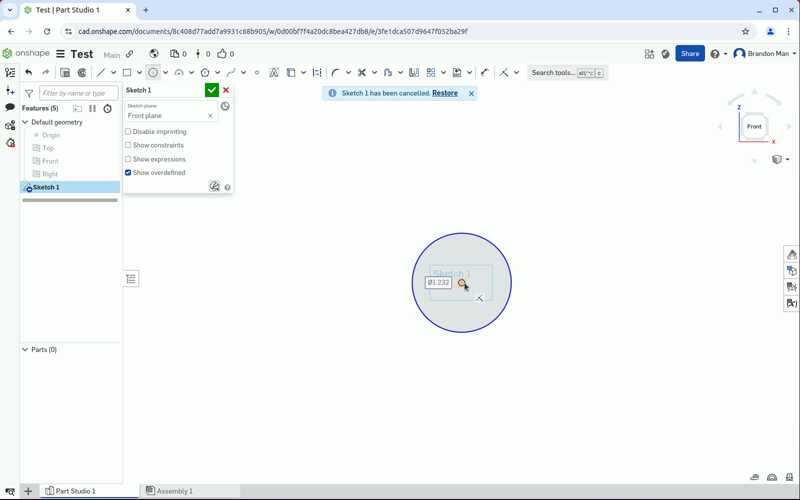
mouse_move(433, 255)
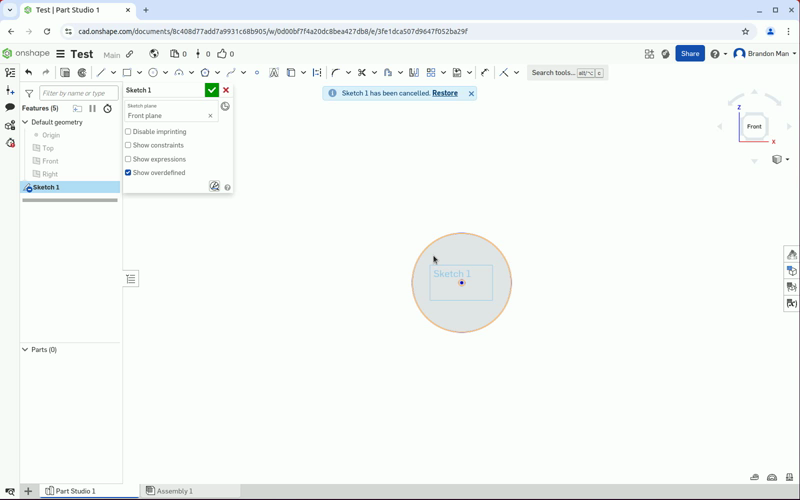
click(433, 255)
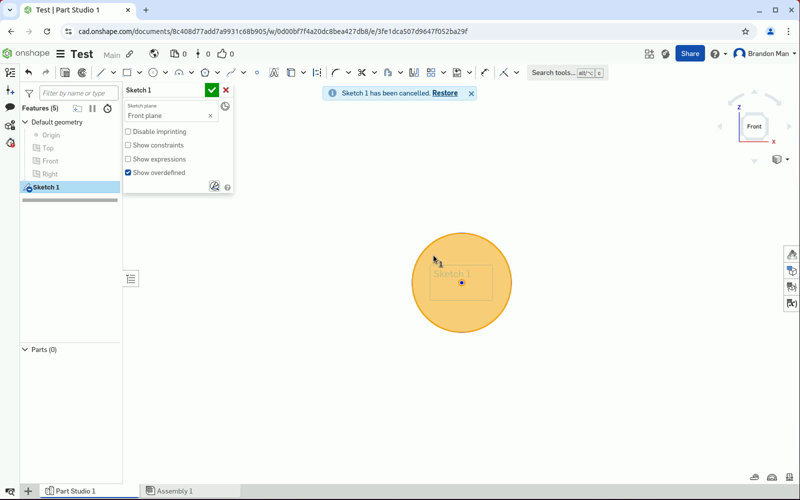
mouse_move(73, 352)
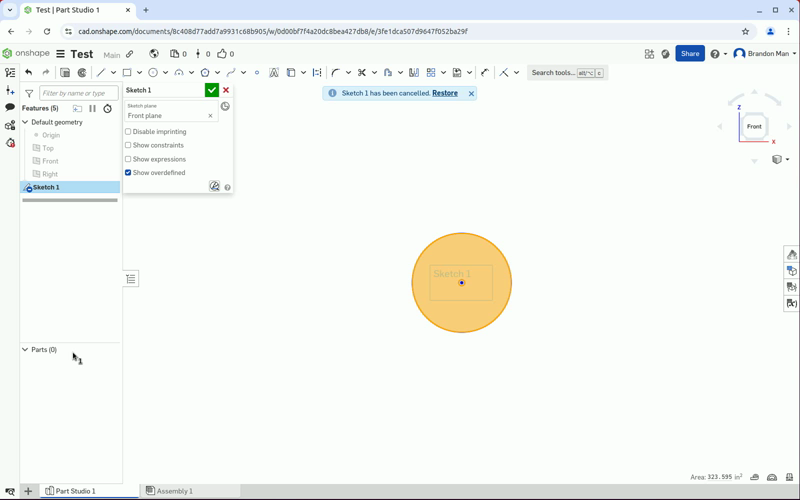
key(shift+y)
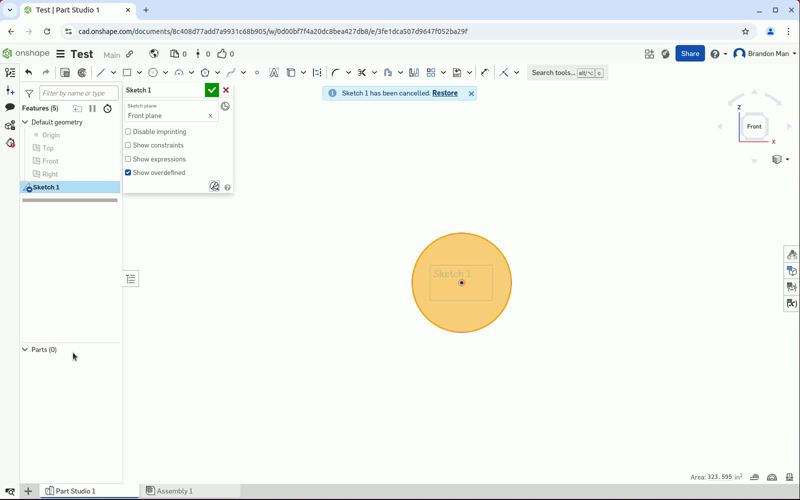
key(shift+e)
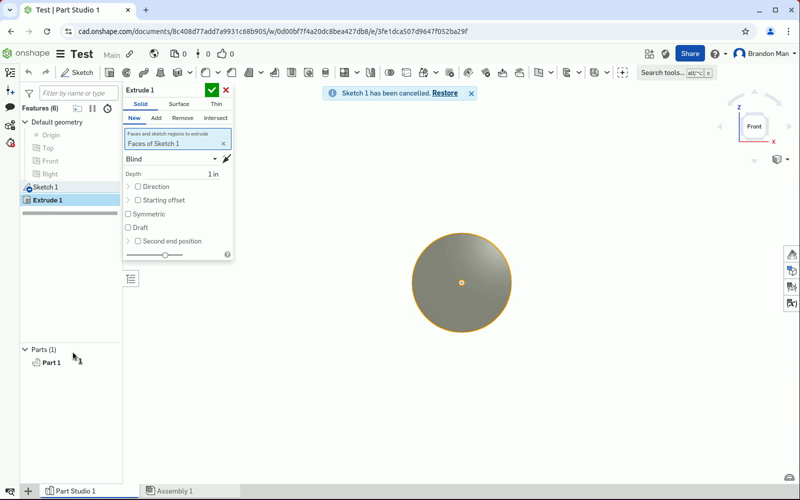
mouse_move(143, 106)
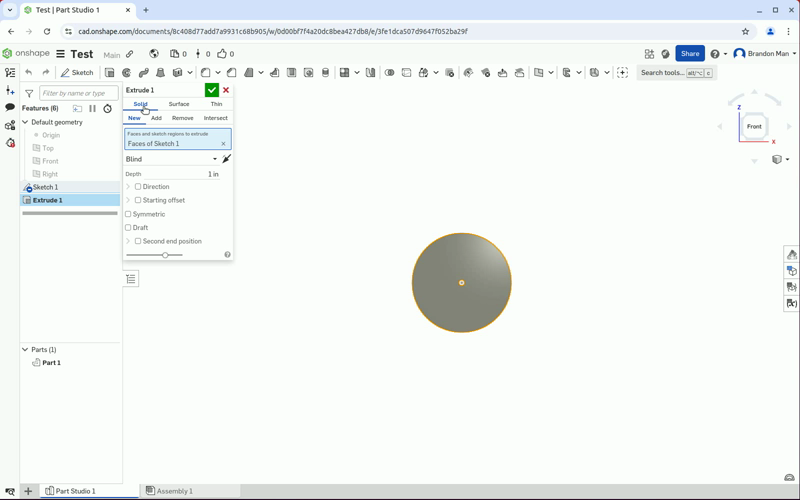
click(143, 106)
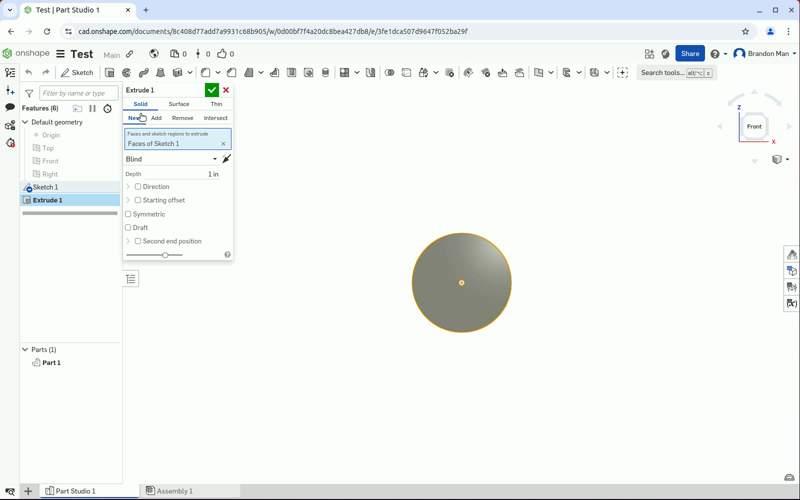
mouse_move(137, 120)
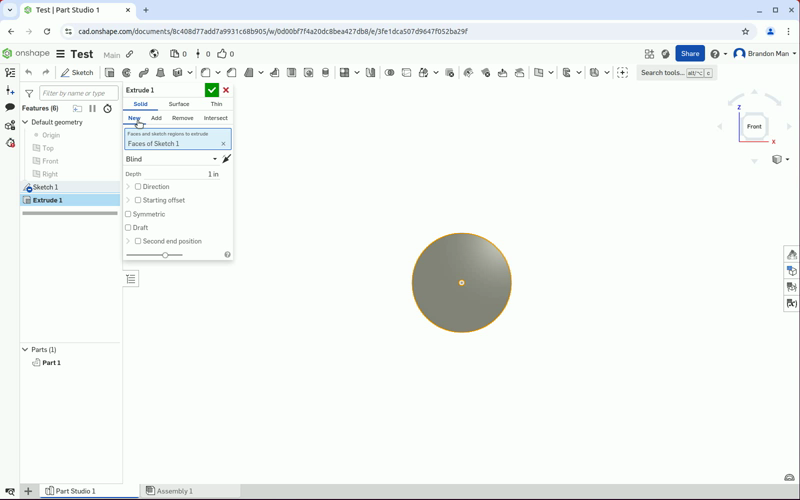
click(137, 120)
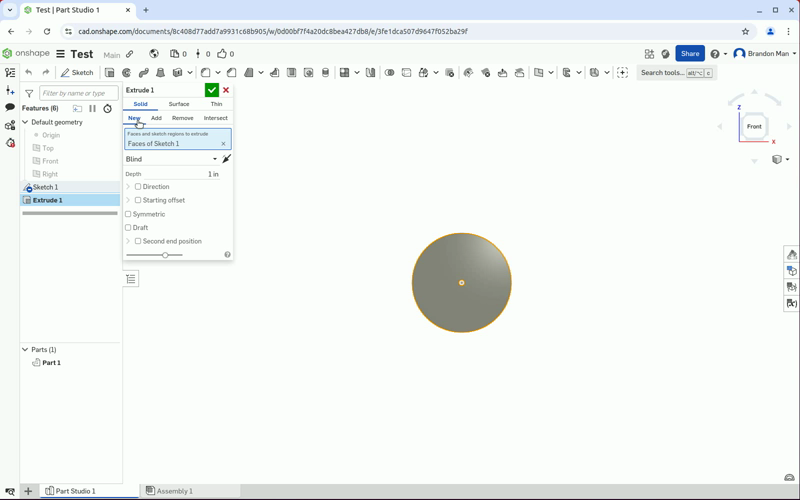
key(tab, 4)
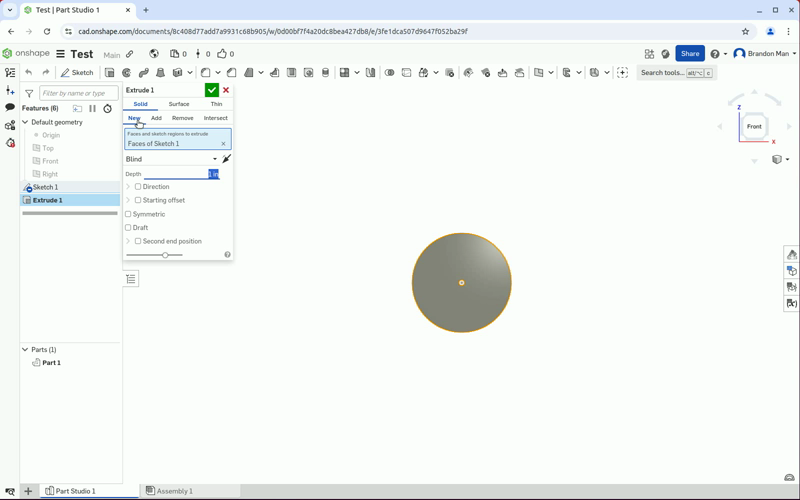
text(1.204)
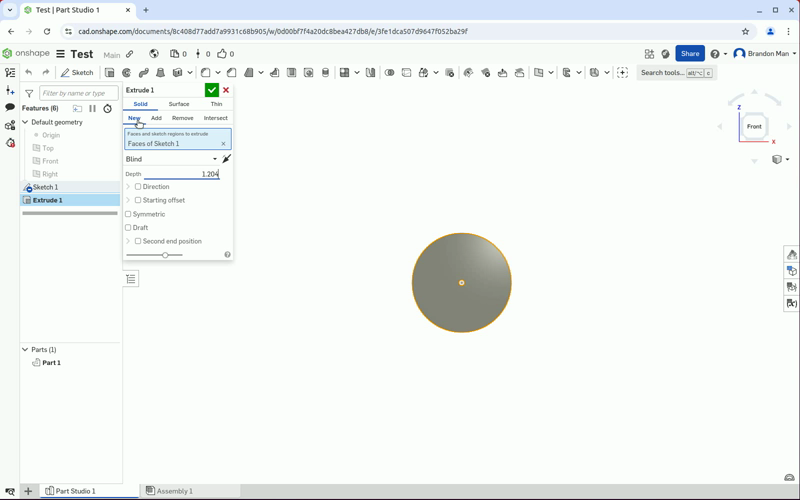
key(enter)
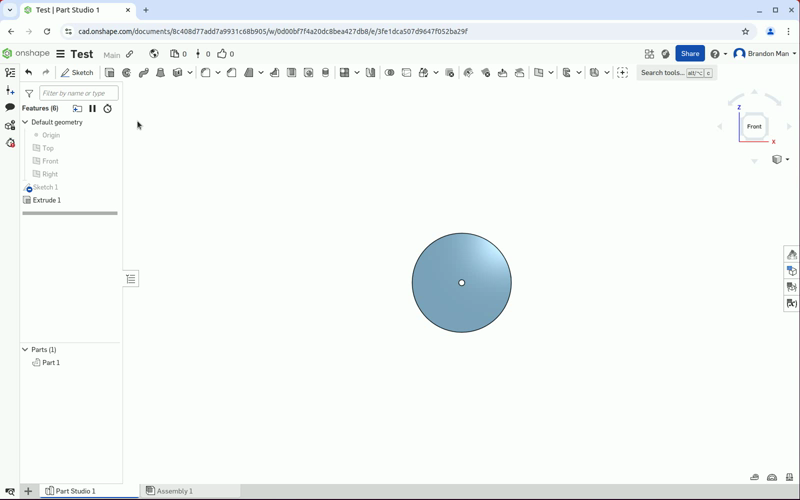
key(shift+h)
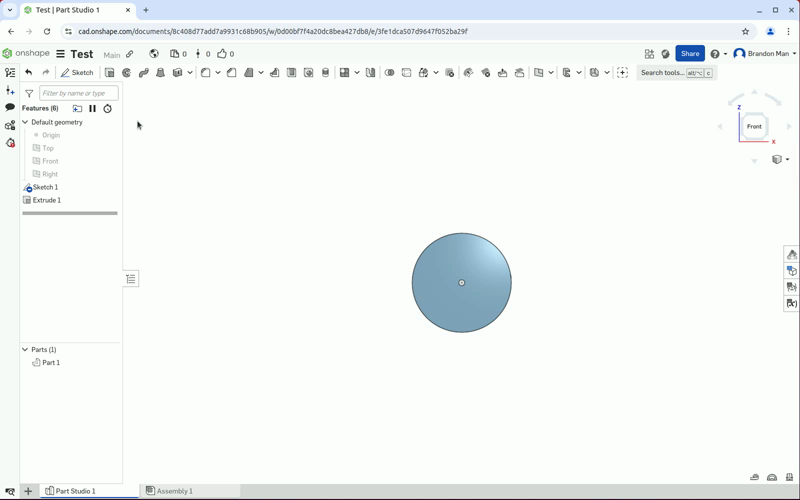
key(shift+h)
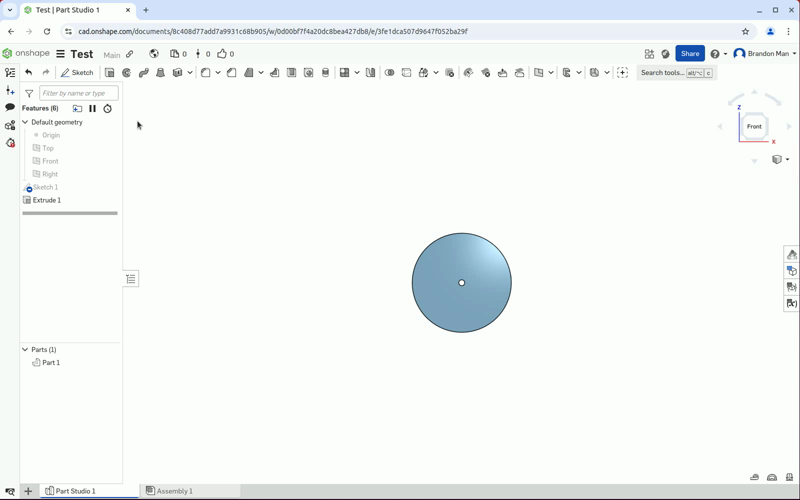
mouse_move(73, 189)
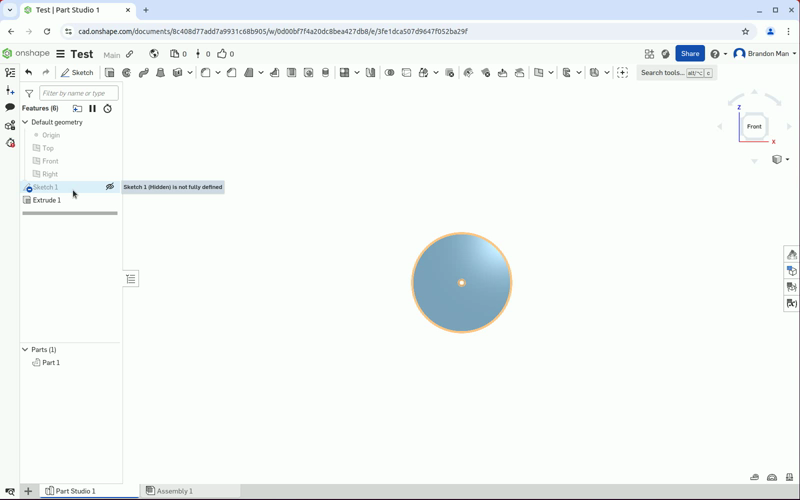
click(73, 189)
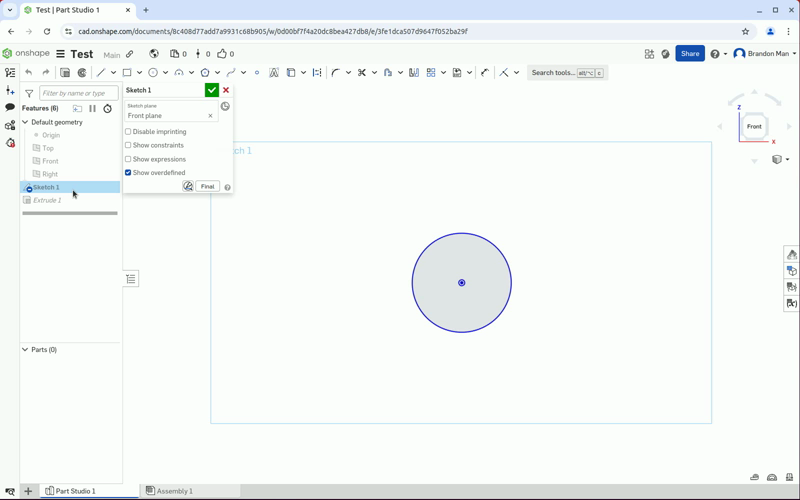
mouse_move(229, 92)
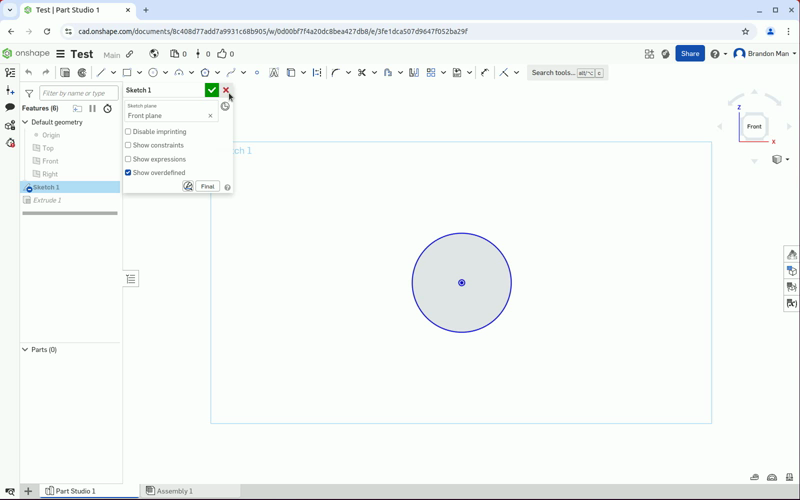
click(229, 92)
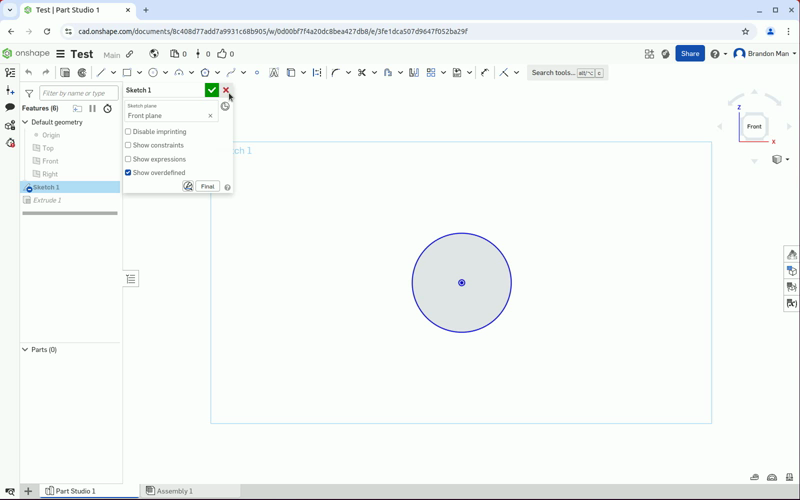
key(shift+s)
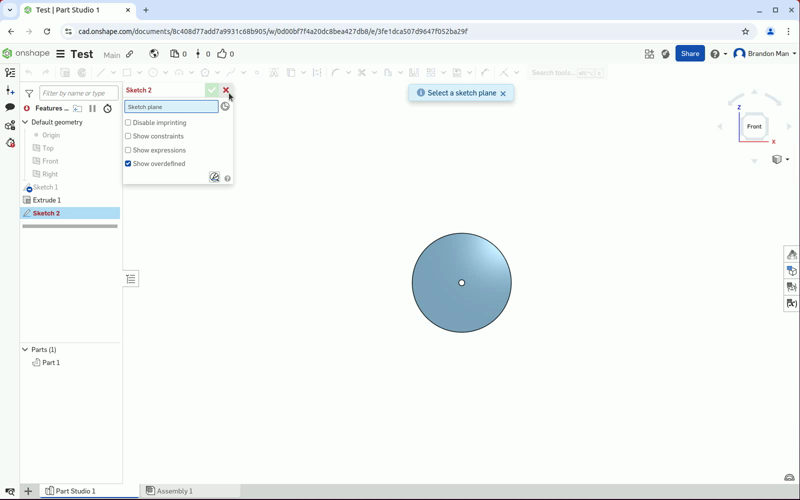
mouse_move(73, 163)
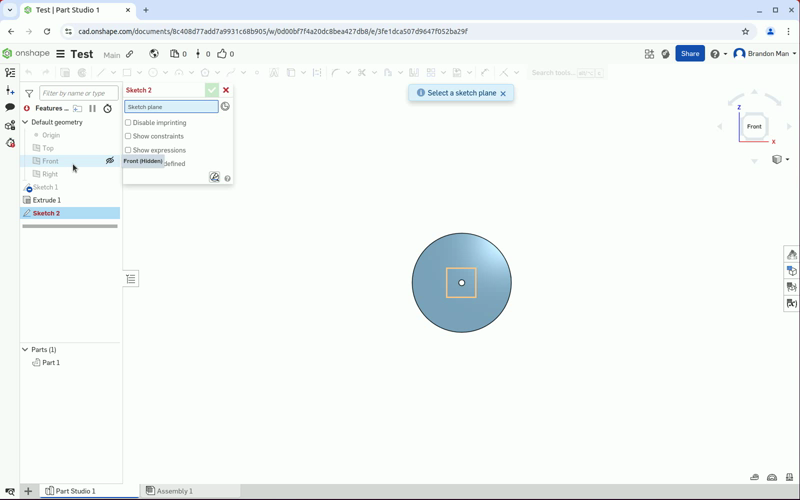
click(73, 163)
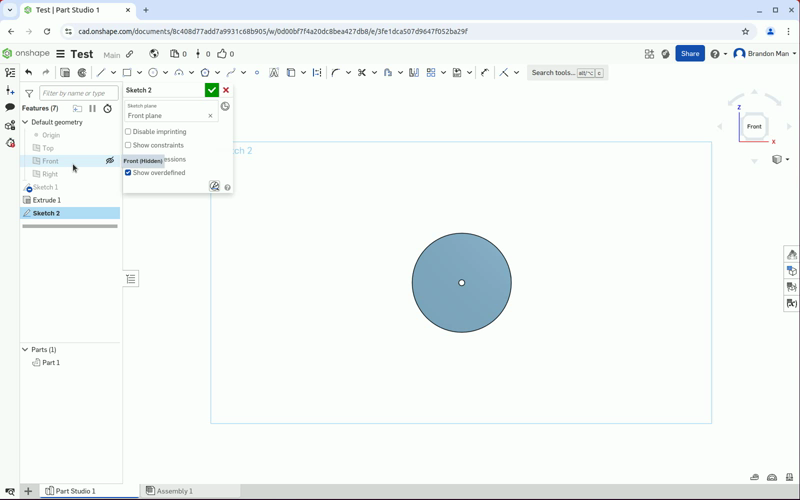
mouse_move(73, 352)
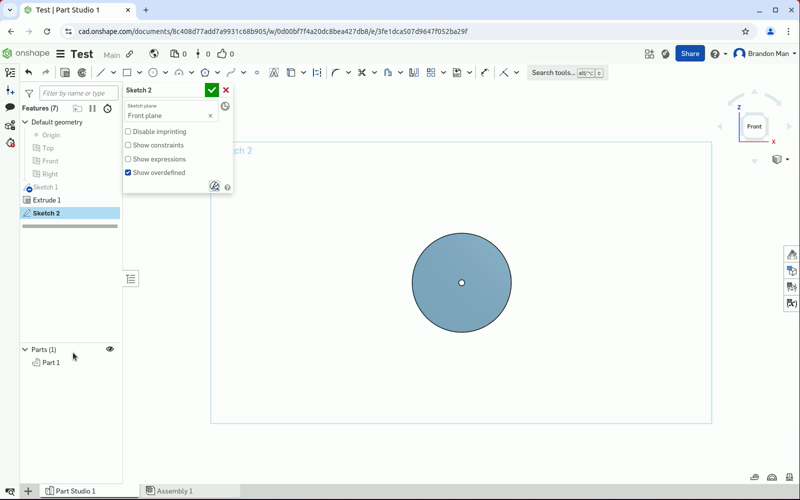
key(y)
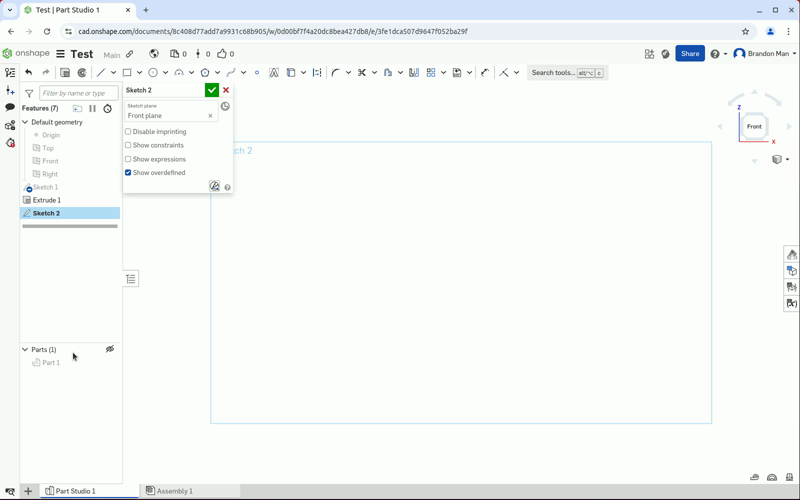
key(c)
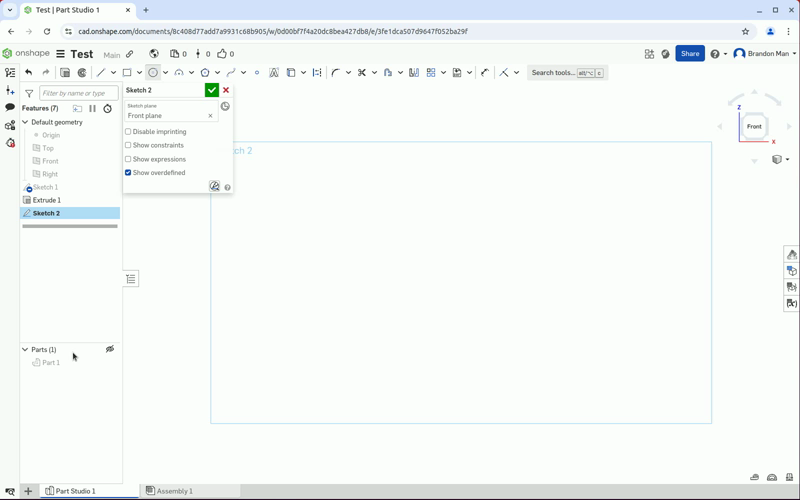
key_down(shift)
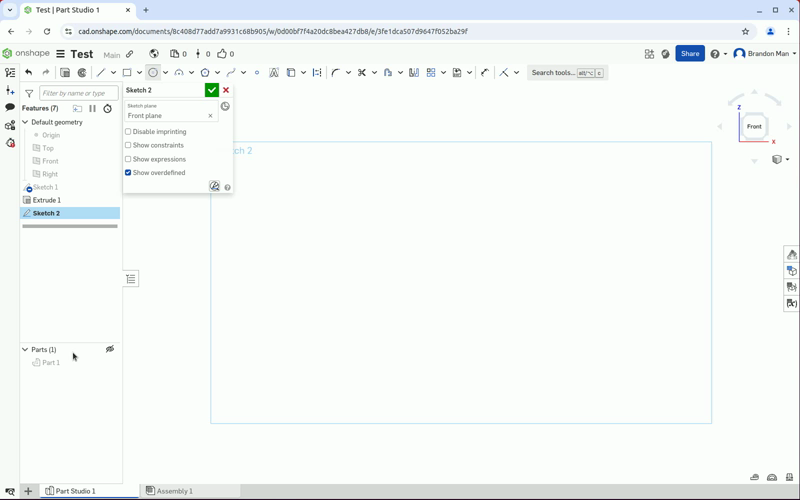
mouse_move(380, 211)
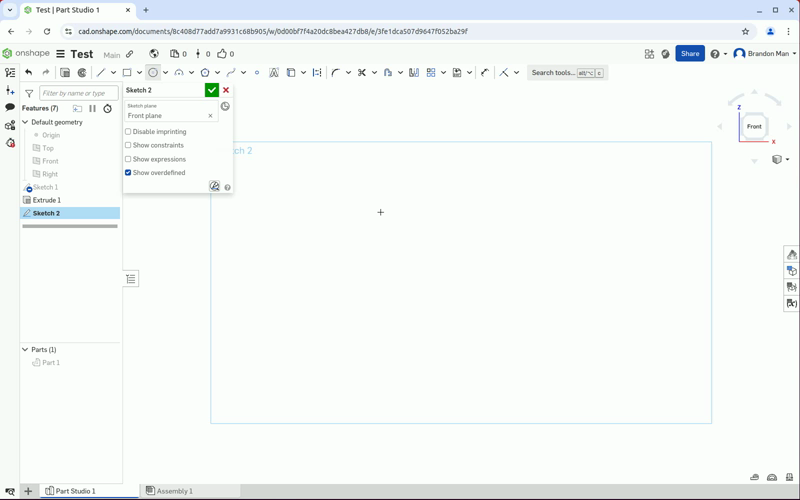
click(380, 211)
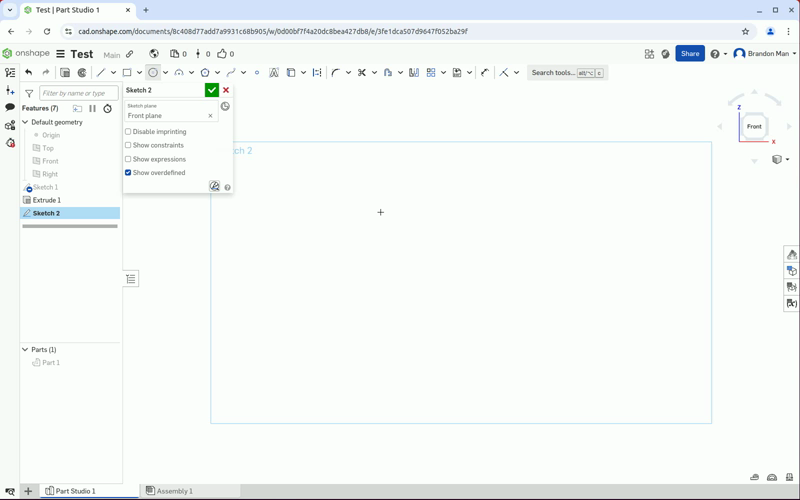
key_up(shift)
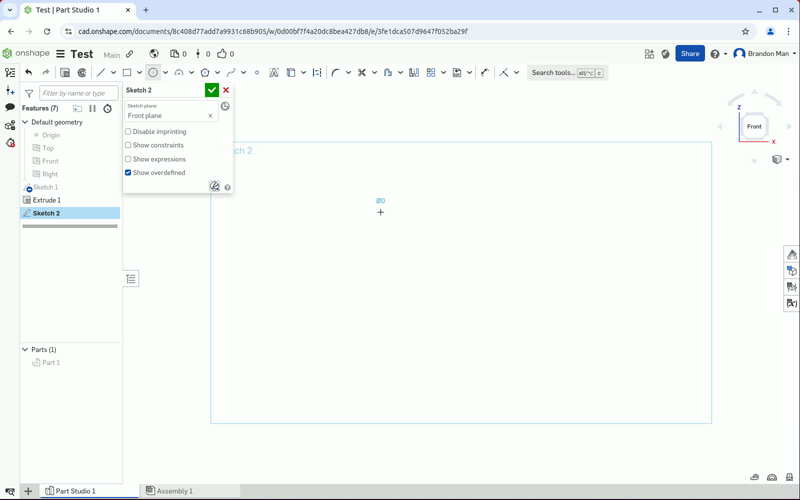
mouse_move(413, 211)
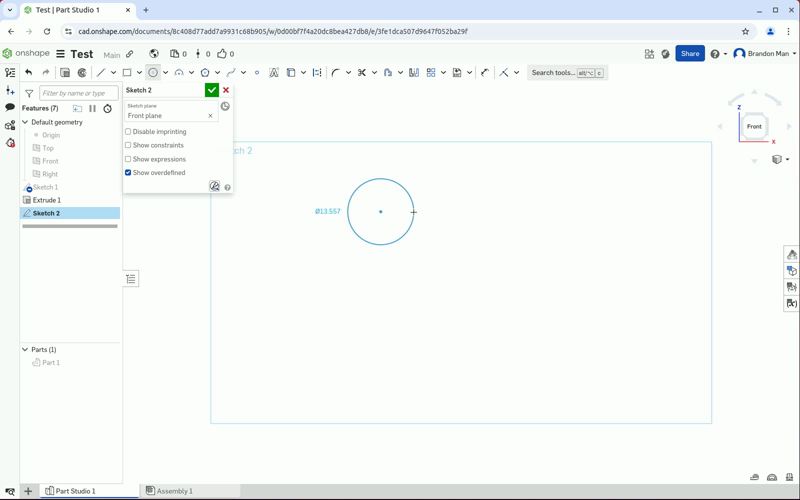
click(413, 211)
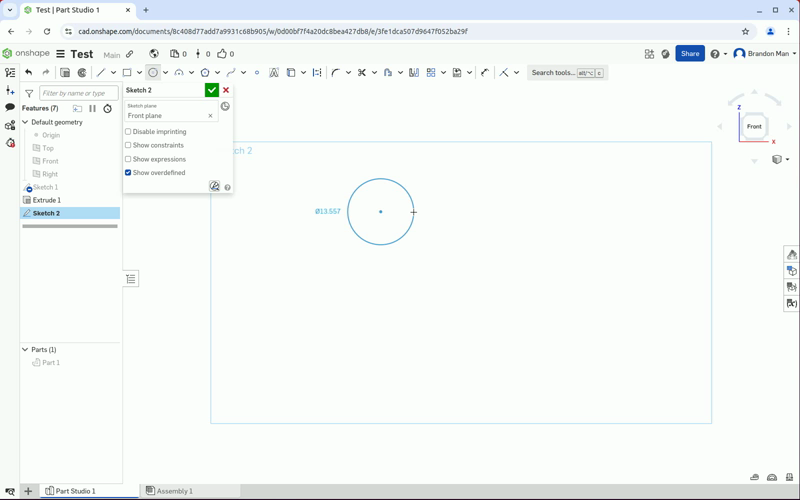
key(esc)
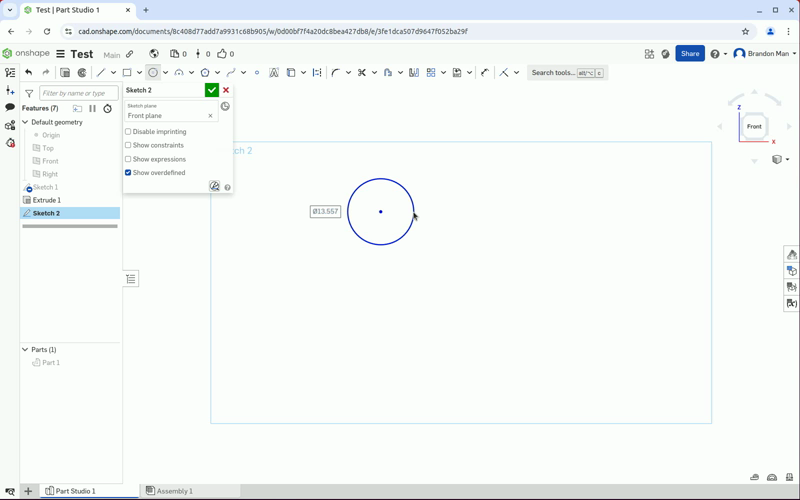
key(c)
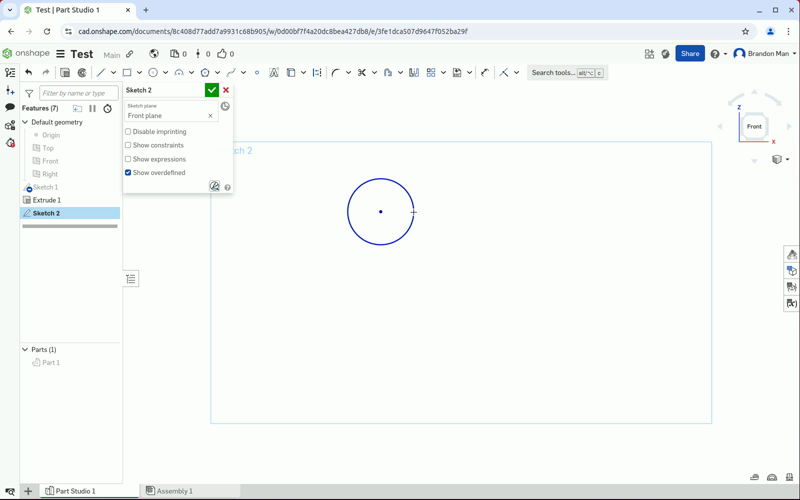
key_down(shift)
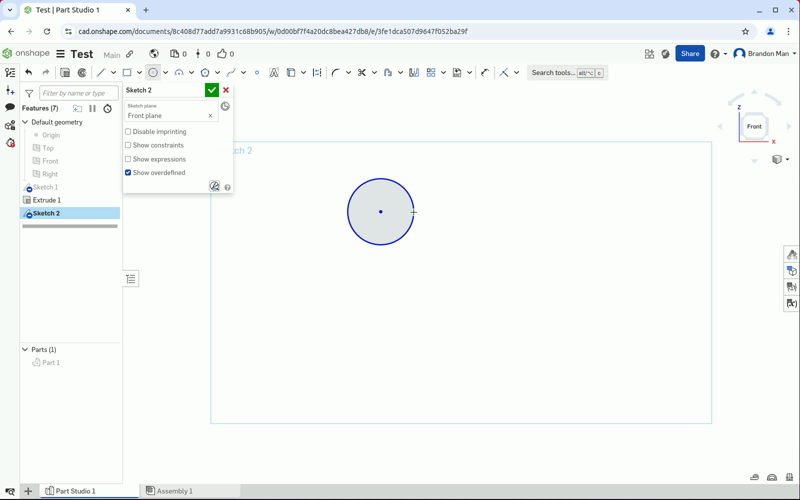
mouse_move(380, 211)
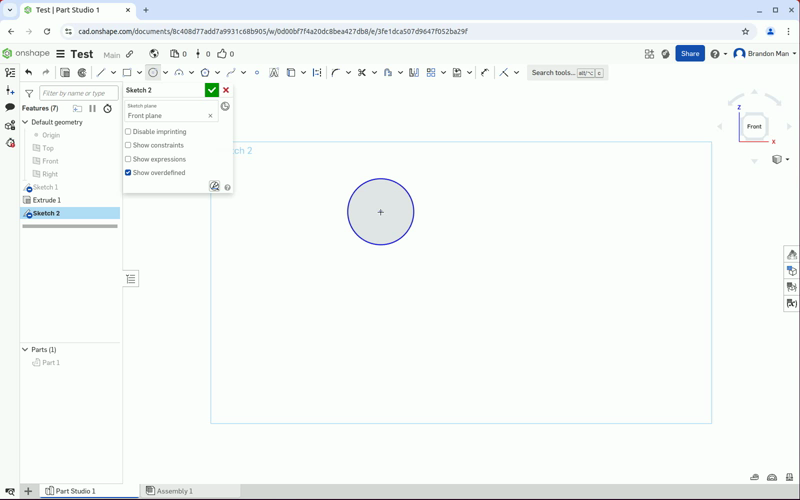
click(380, 211)
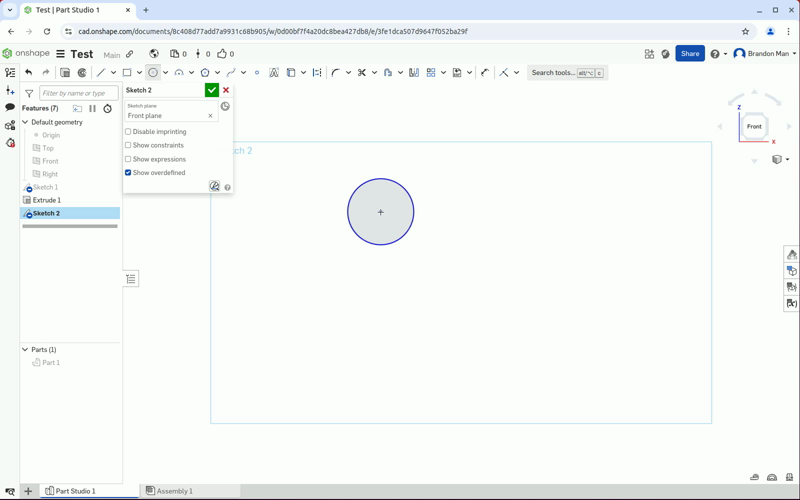
key_up(shift)
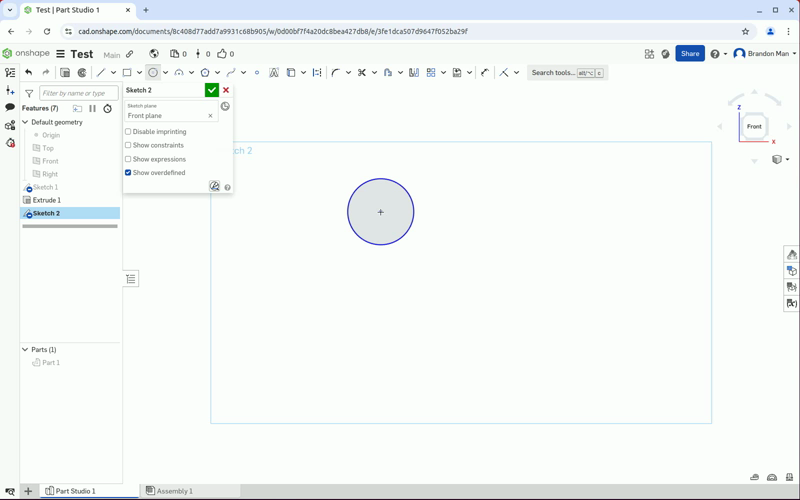
mouse_move(383, 211)
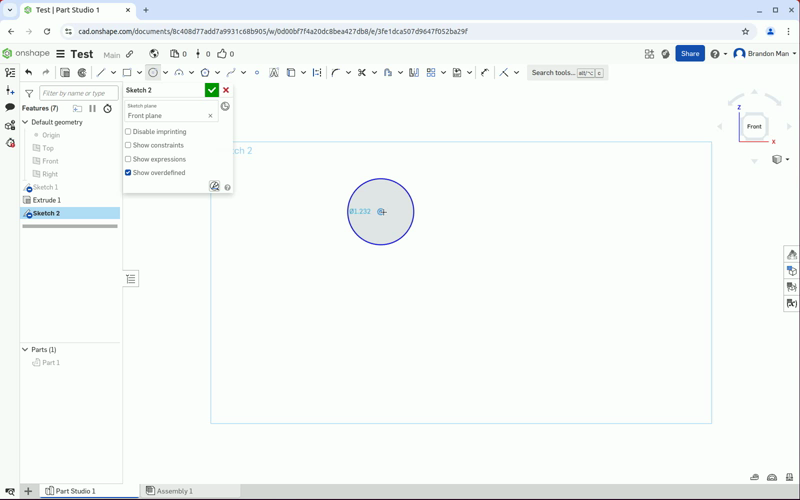
scroll(6)
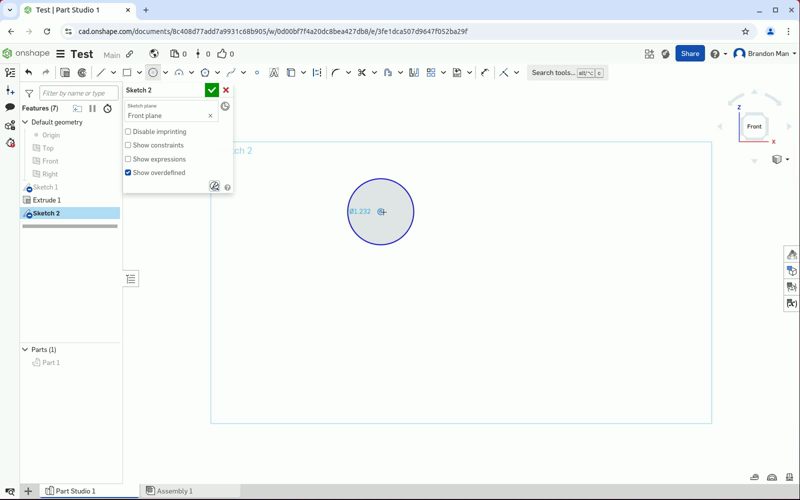
scroll(6)
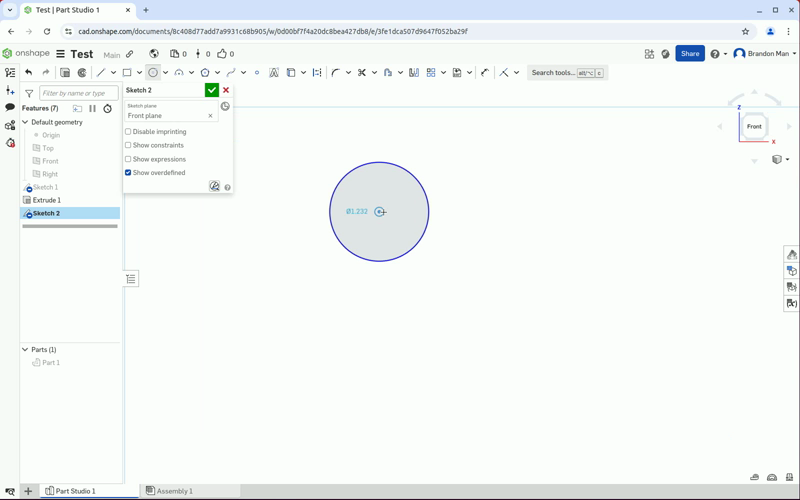
scroll(6)
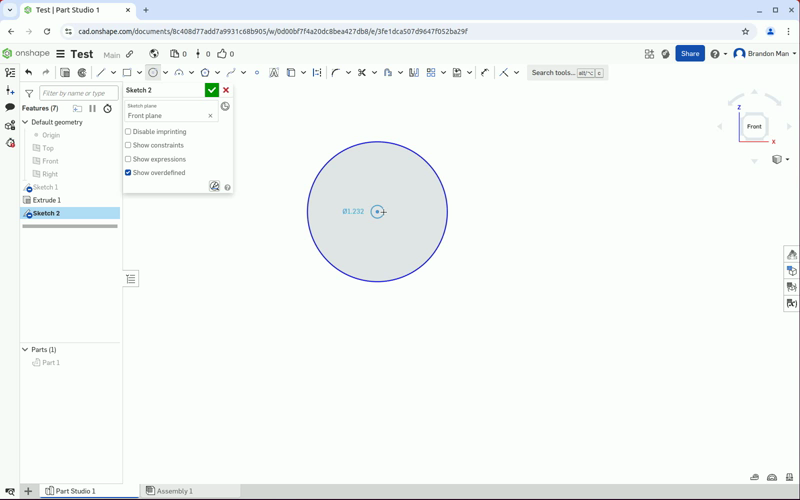
scroll(6)
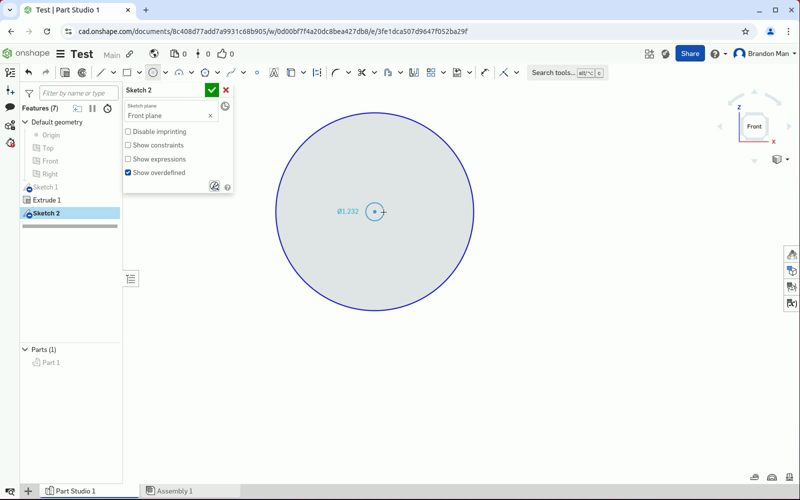
scroll(6)
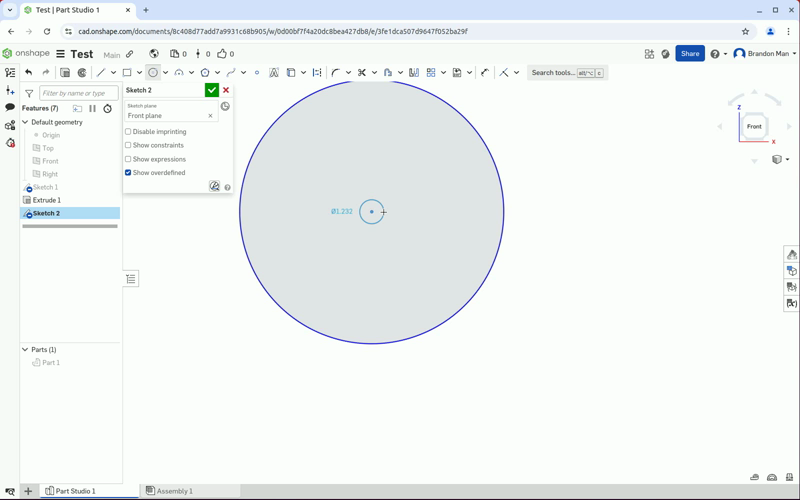
scroll(6)
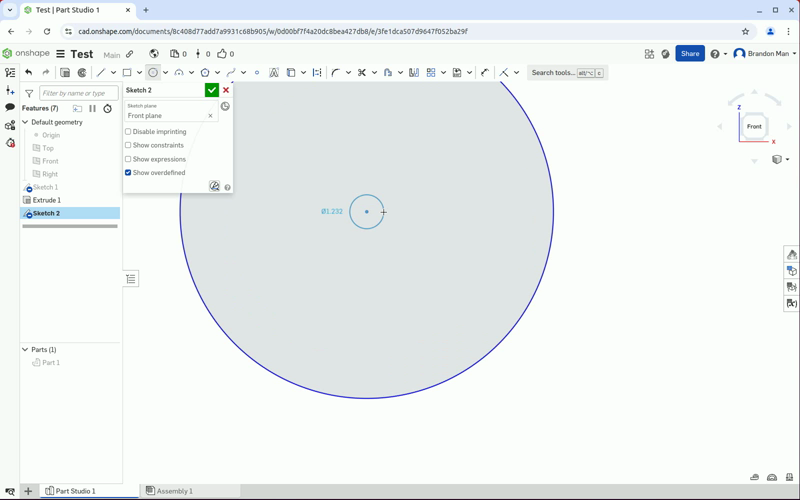
scroll(6)
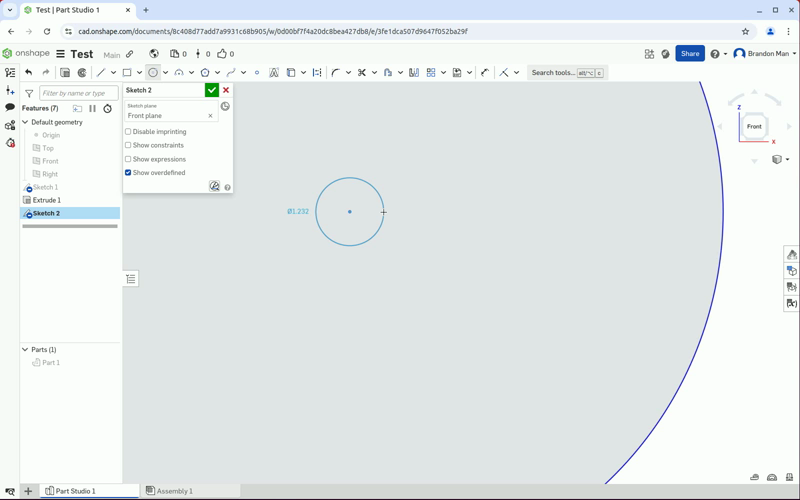
click(383, 211)
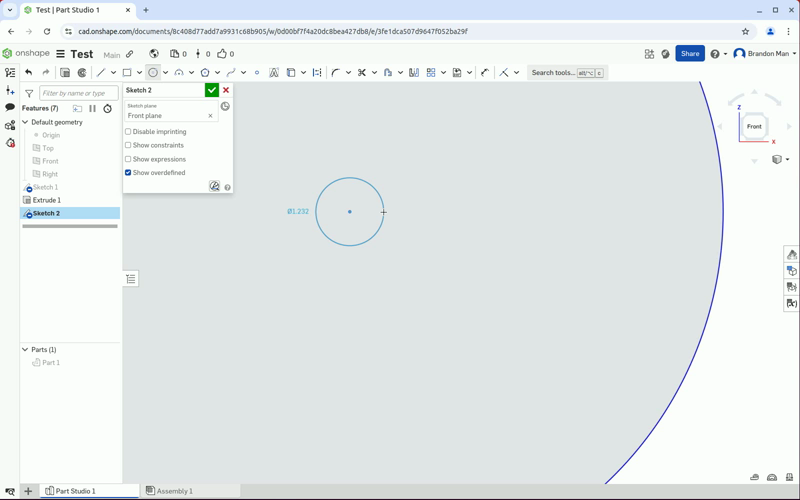
scroll(-6)
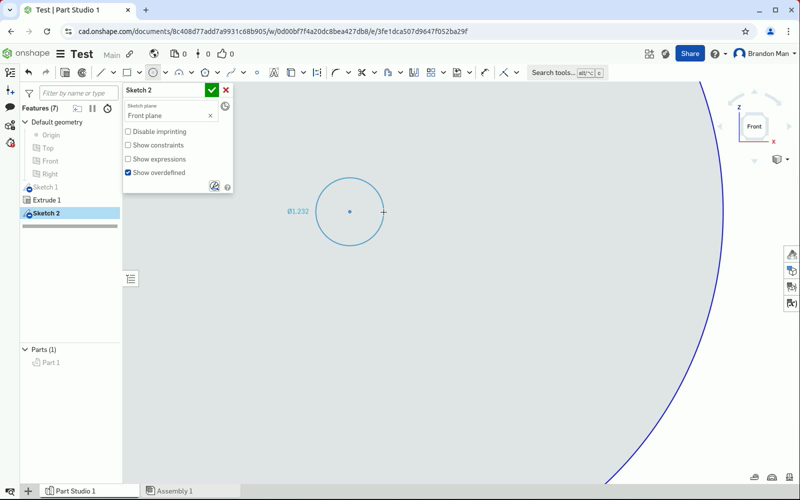
scroll(-6)
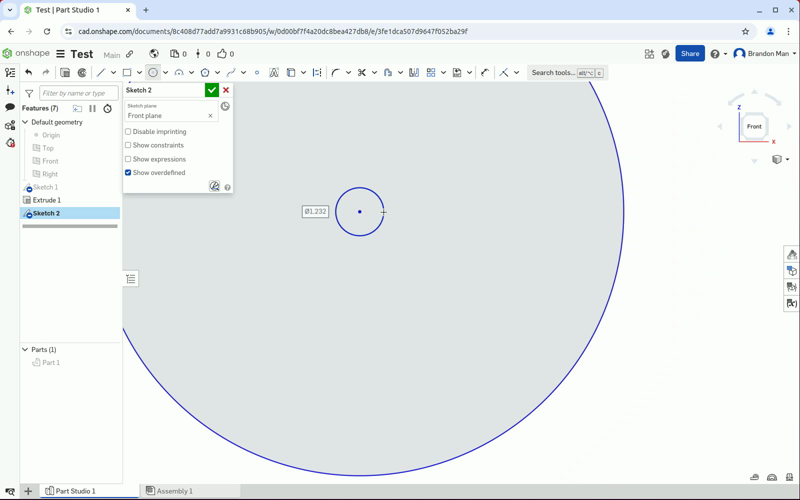
scroll(-6)
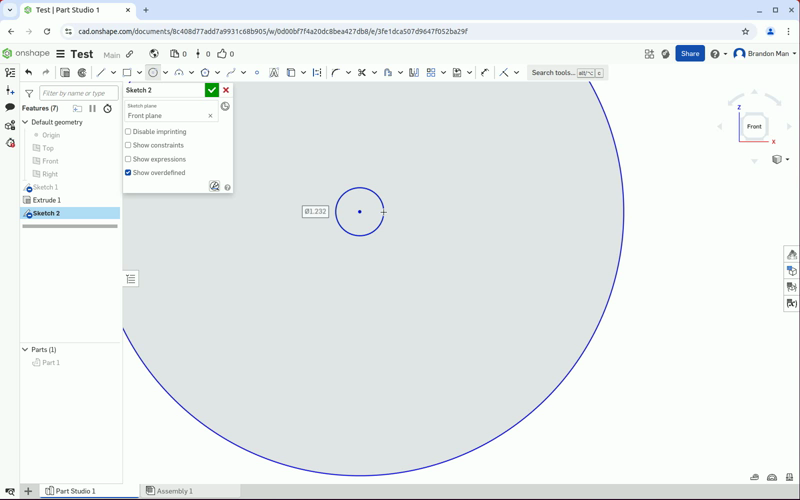
scroll(-6)
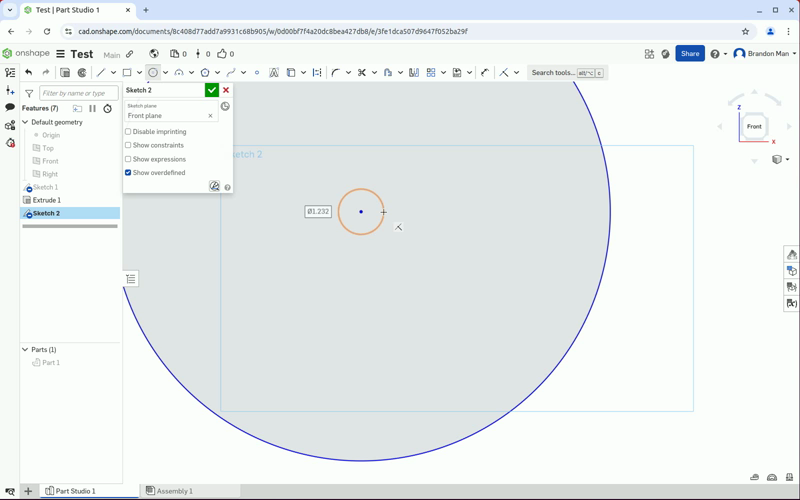
scroll(-6)
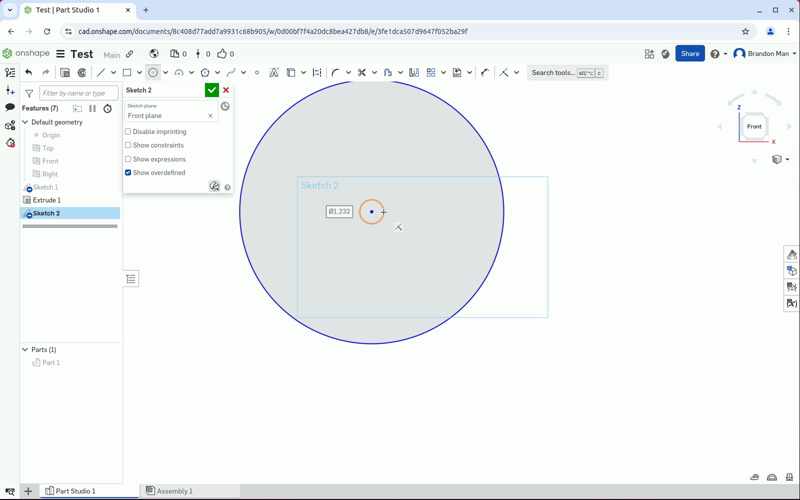
scroll(-6)
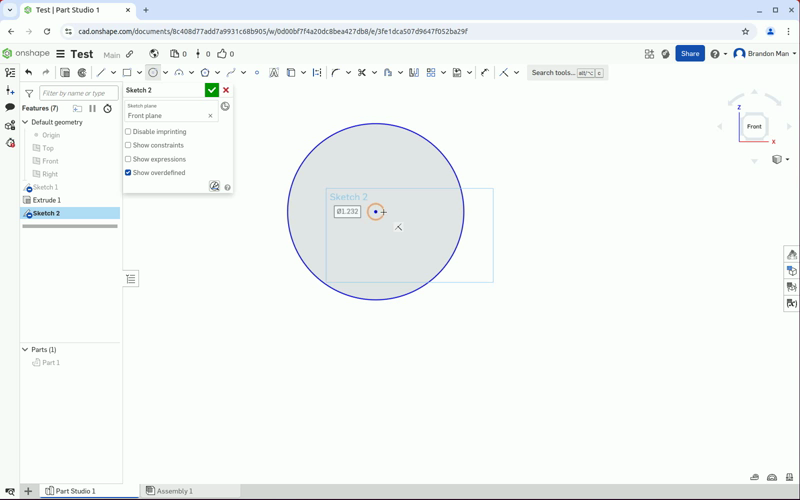
scroll(-6)
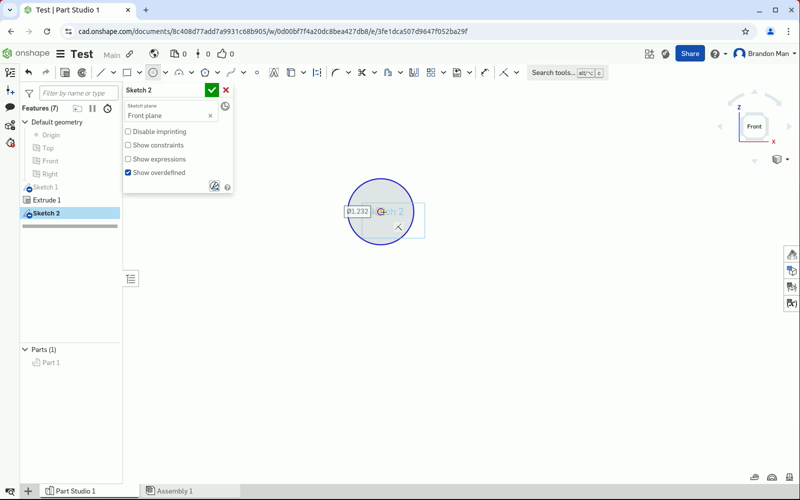
key(esc)
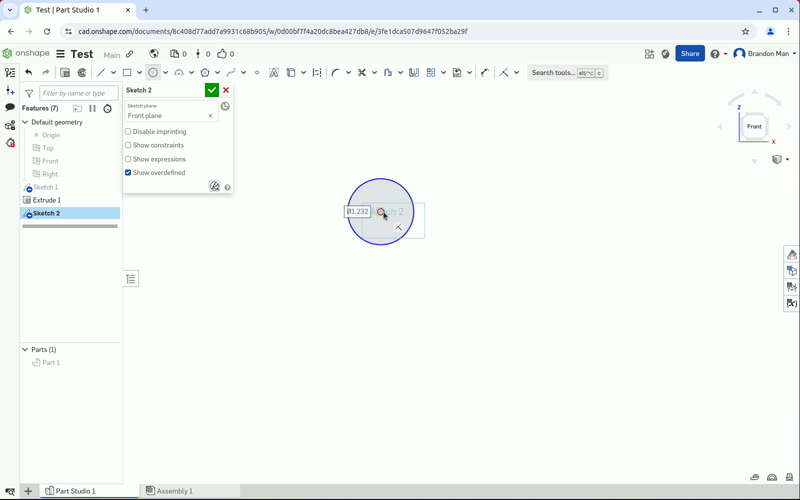
mouse_move(361, 220)
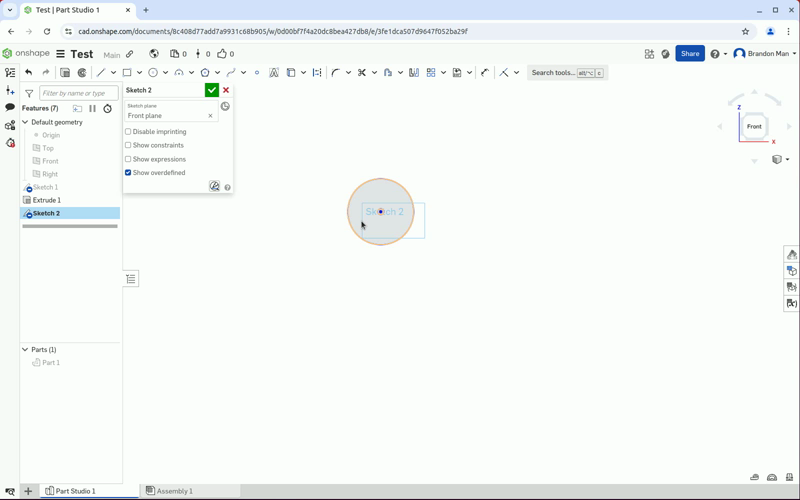
click(361, 220)
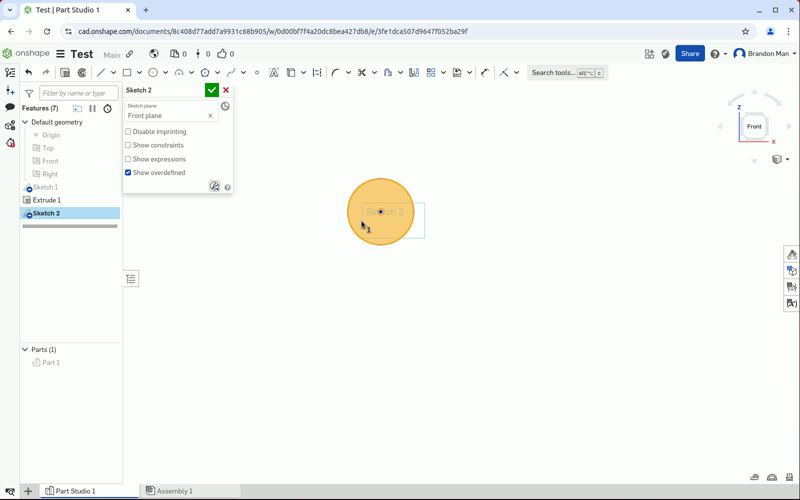
mouse_move(73, 352)
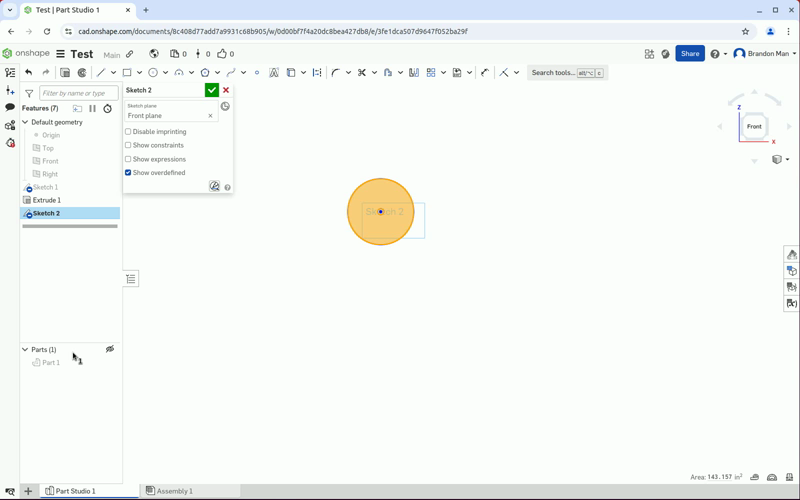
key(shift+y)
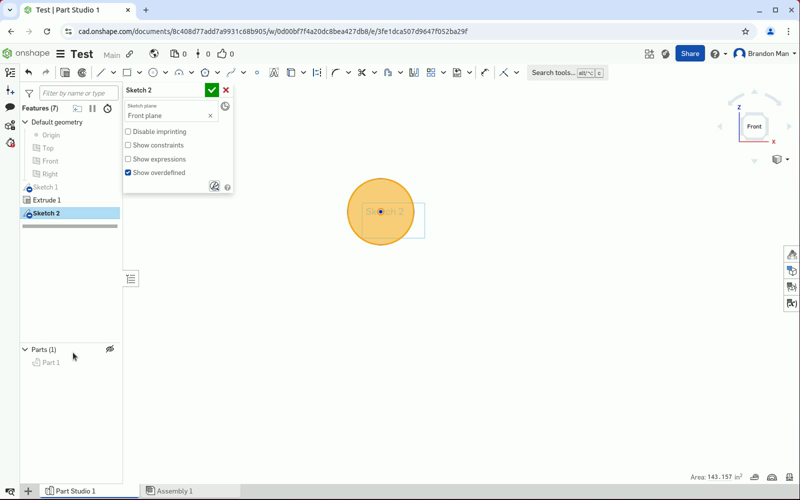
key(shift+e)
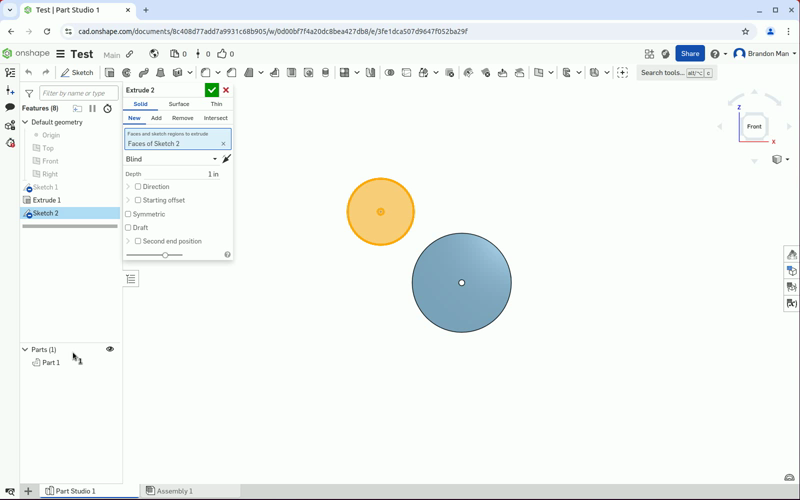
mouse_move(143, 106)
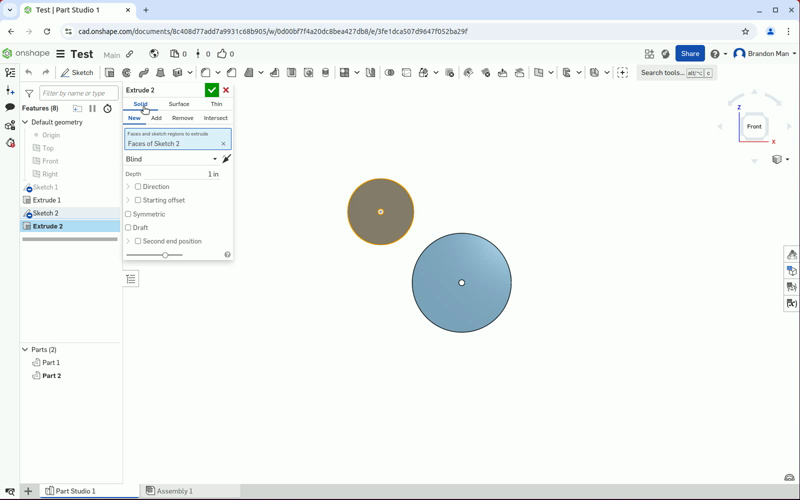
click(143, 106)
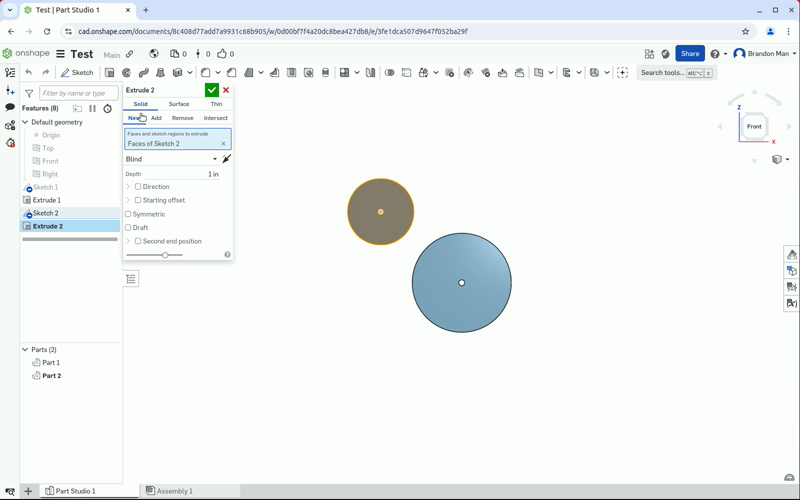
mouse_move(137, 120)
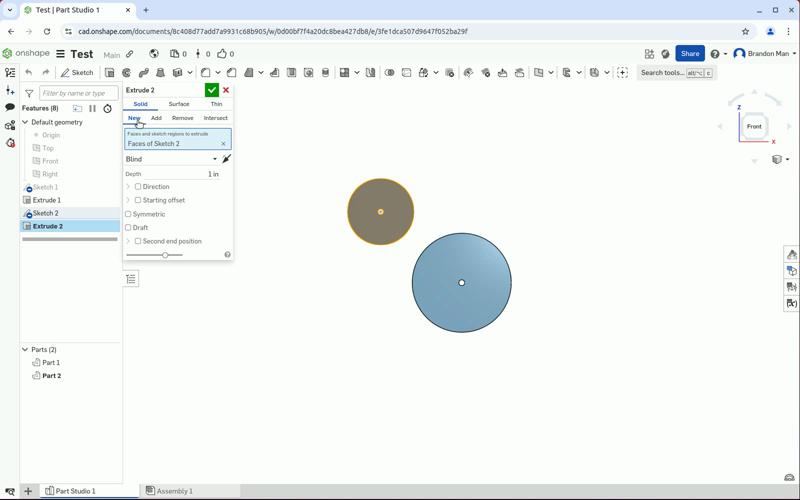
click(137, 120)
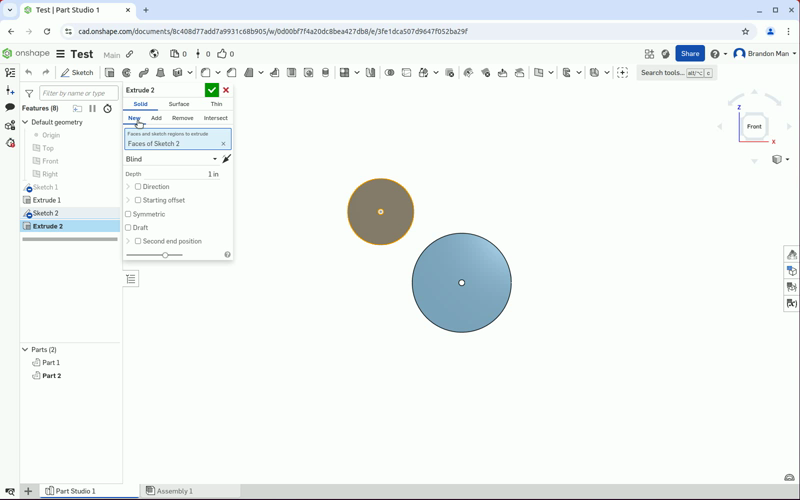
key(tab, 4)
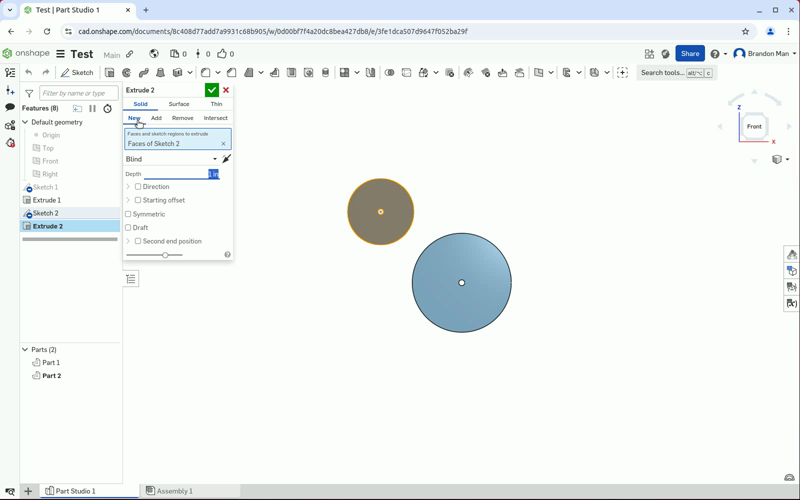
text(1.204)
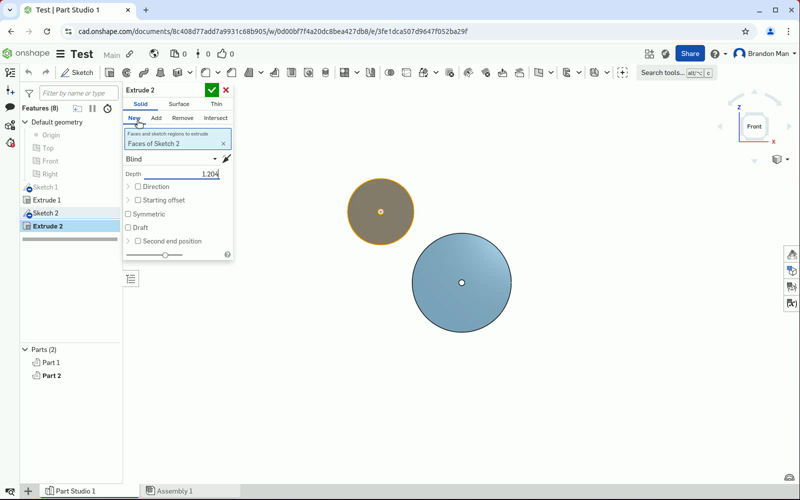
key(enter)
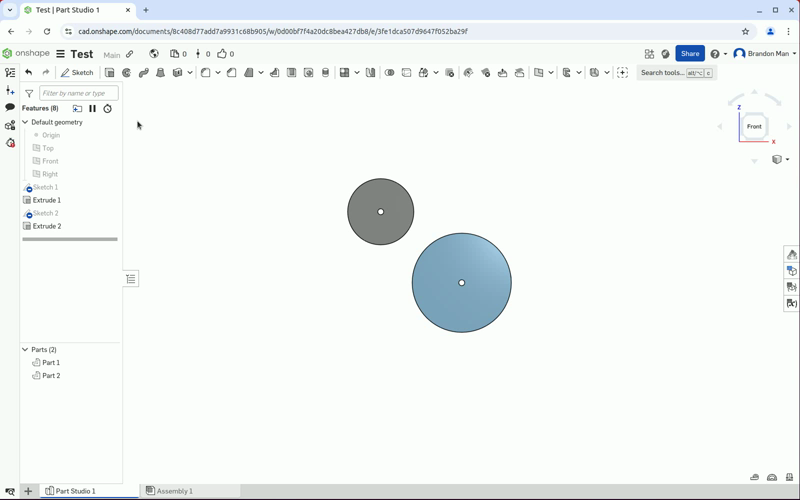
key(shift+h)
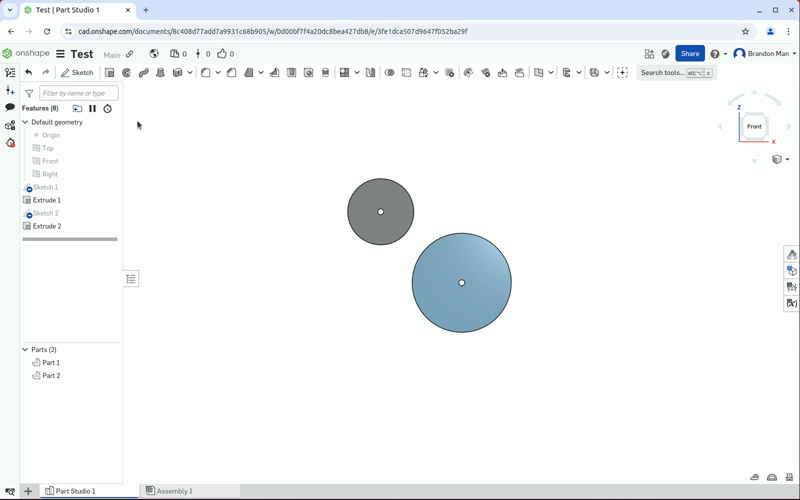
key(shift+h)
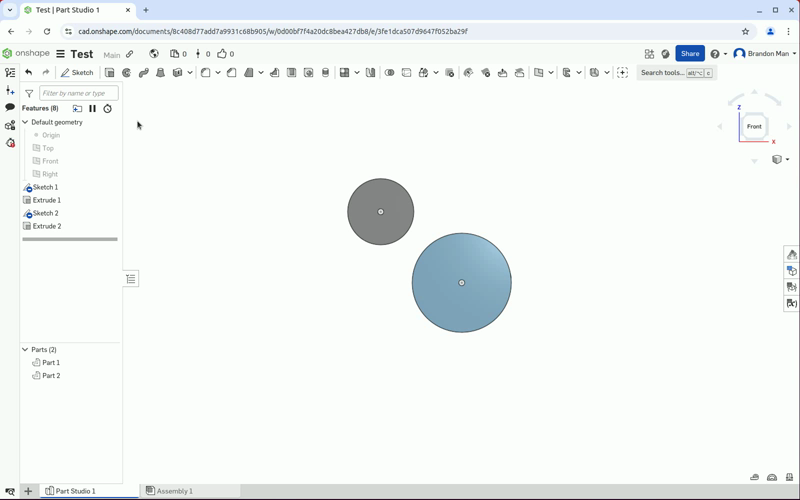
key(shift+7)
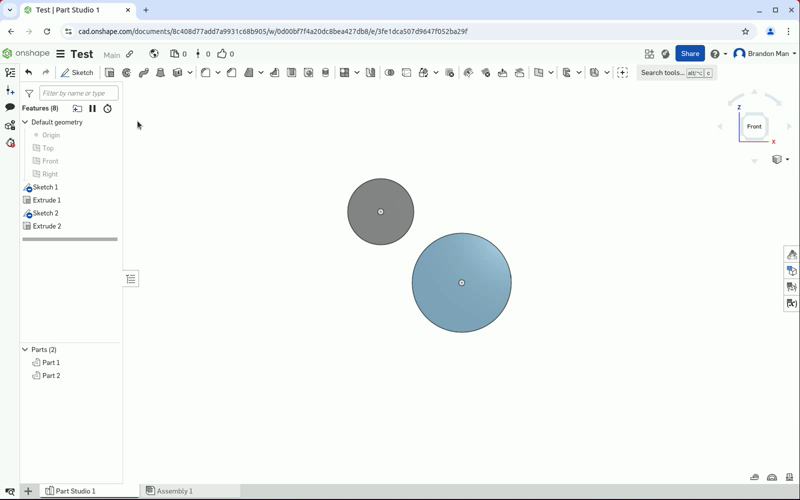
key(left, 2)
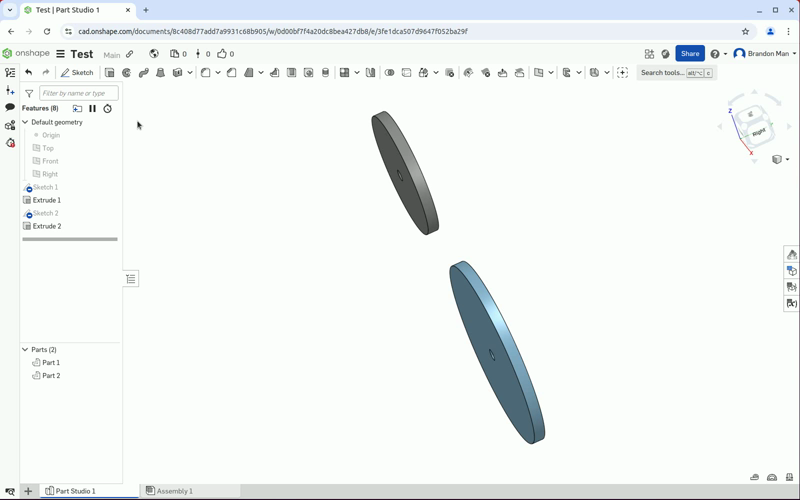
key(down, 2)
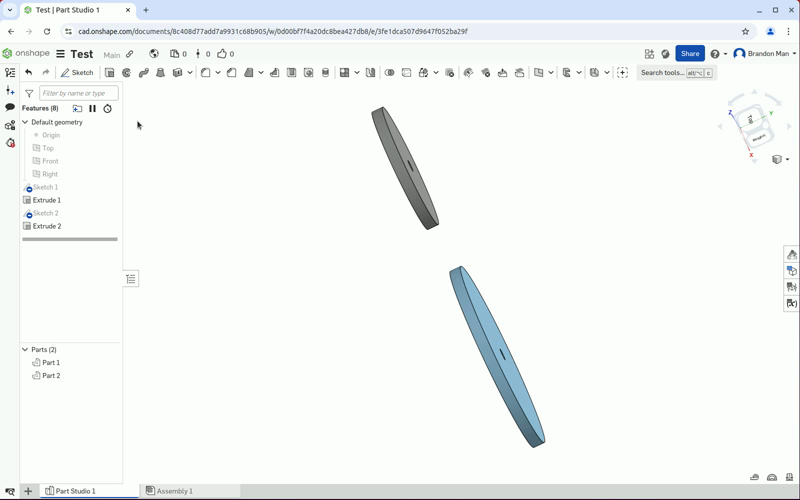
key(up, 2)
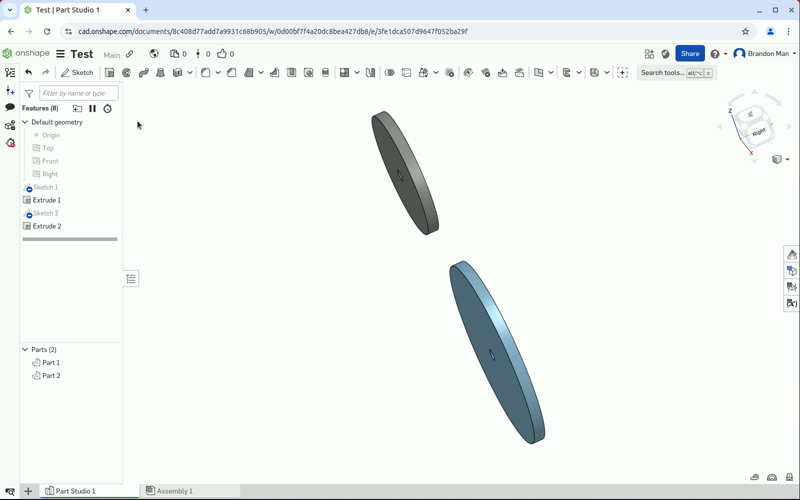
key(right, 2)
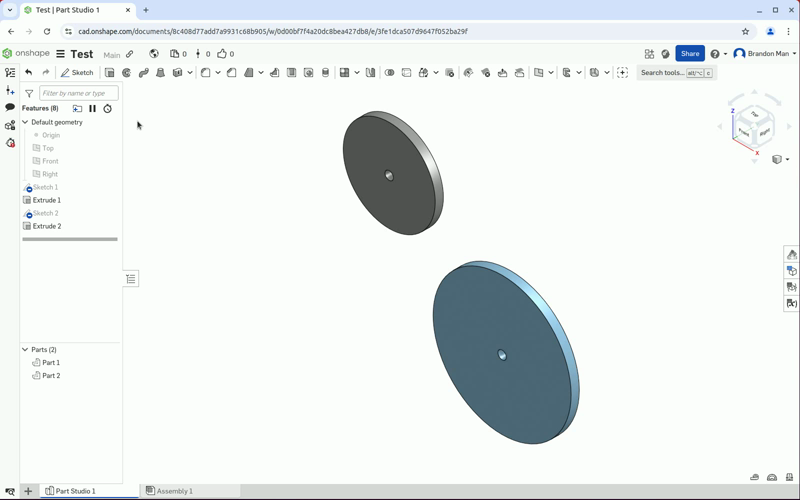
mouse_move(73, 189)
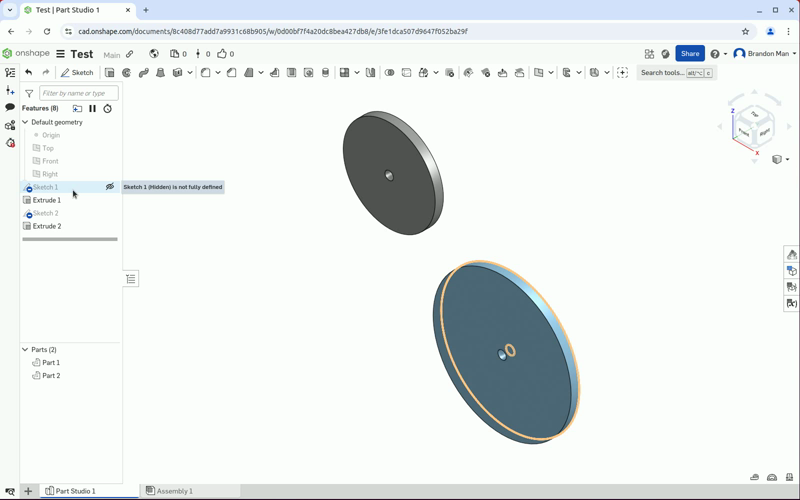
click(73, 189)